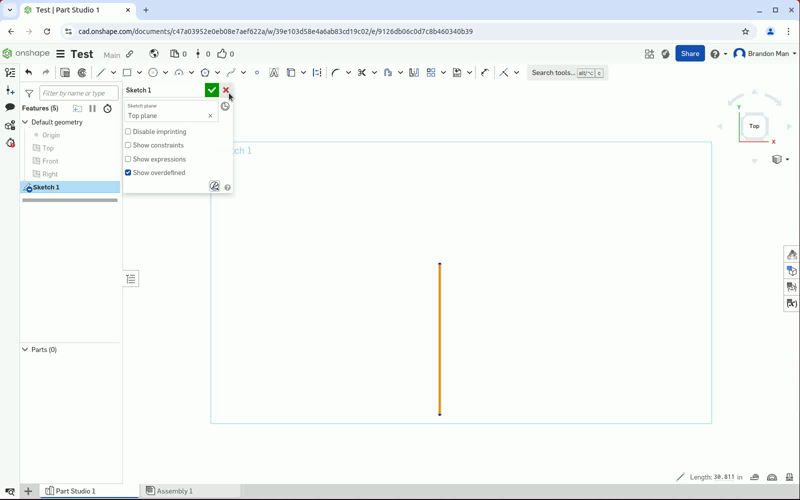
key(shift+h)
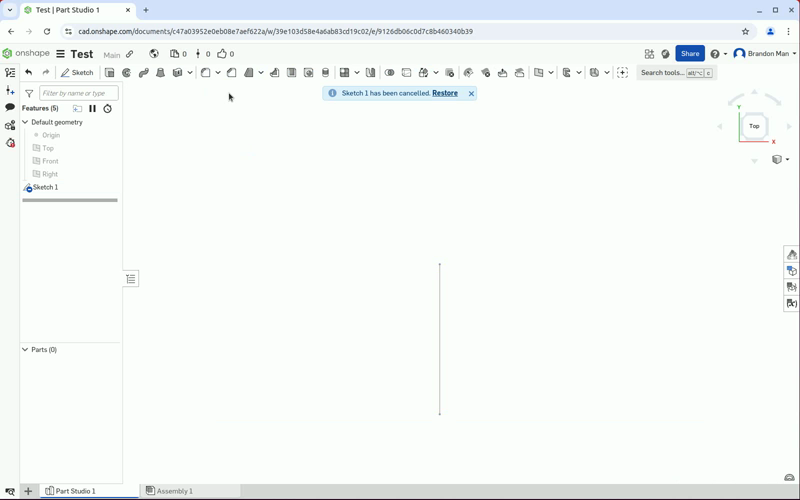
key(shift+s)
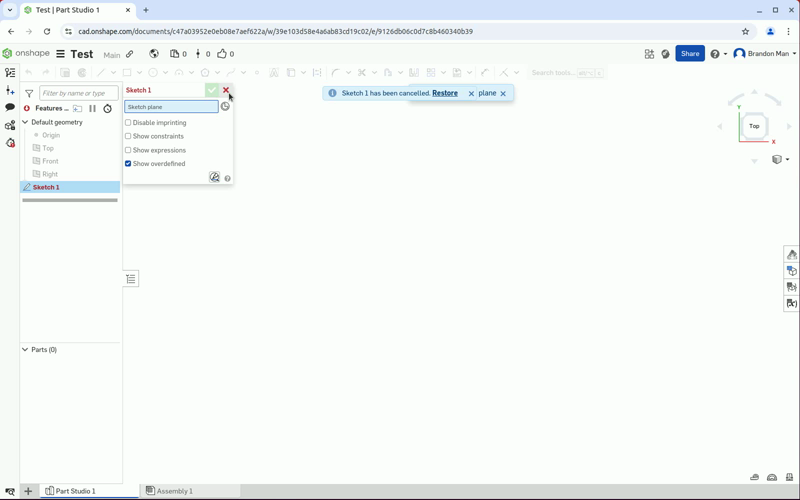
mouse_move(73, 150)
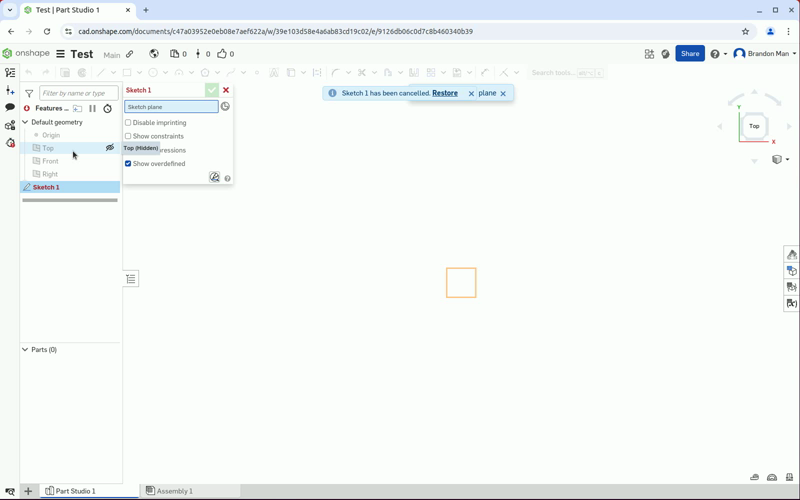
click(73, 150)
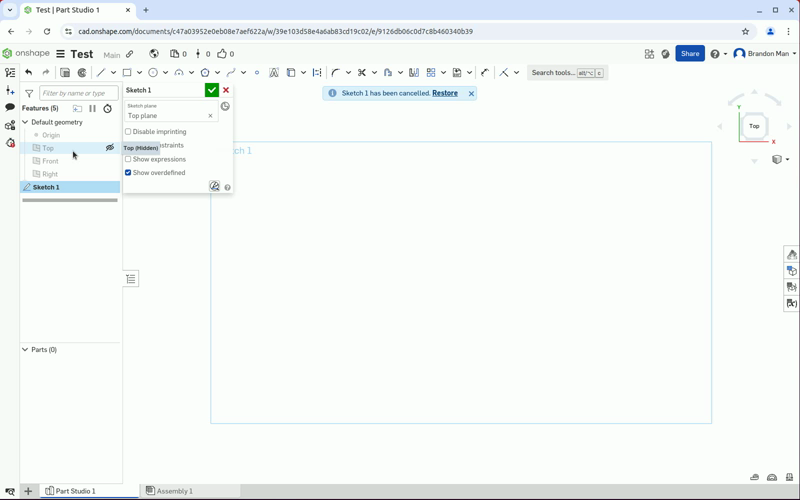
mouse_move(73, 352)
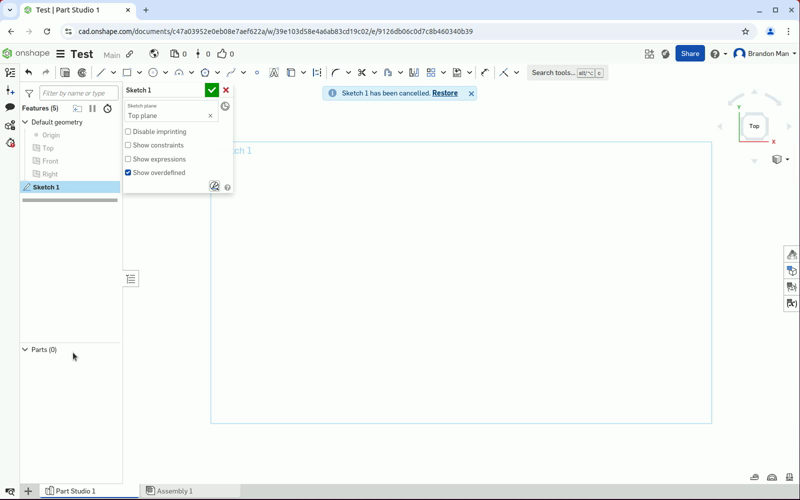
key(y)
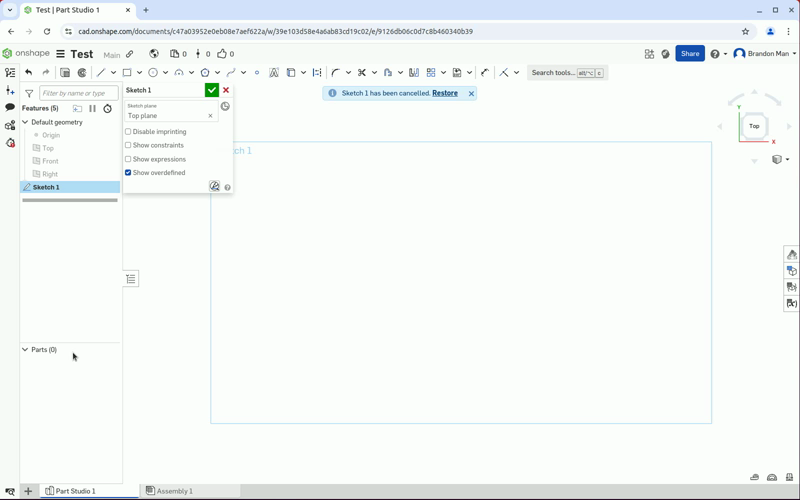
key(l)
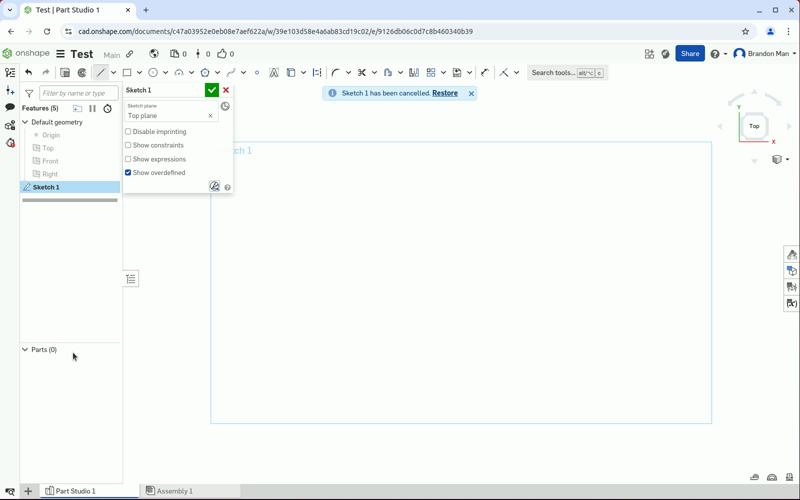
key_down(shift)
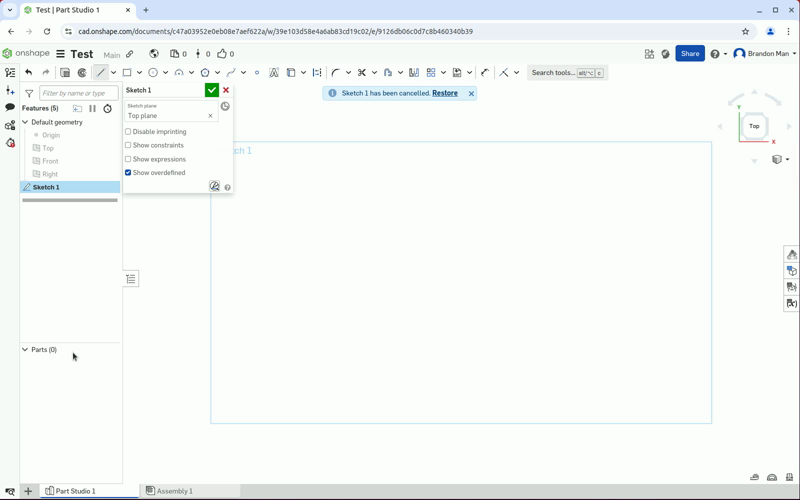
mouse_move(460, 282)
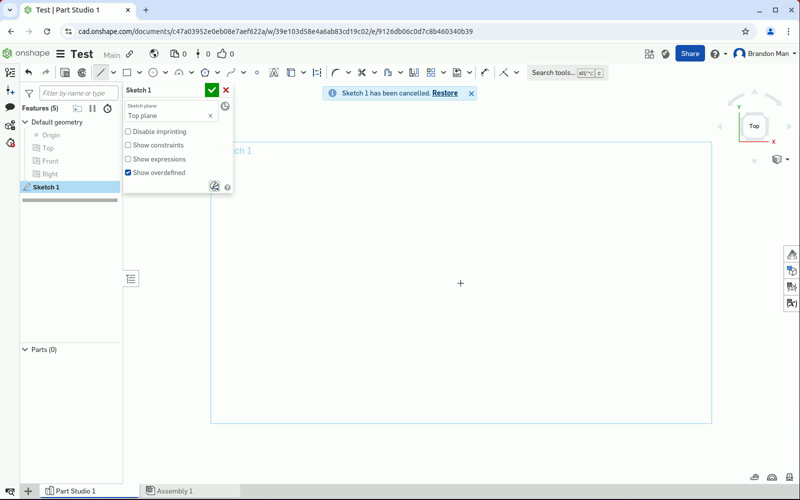
click(460, 282)
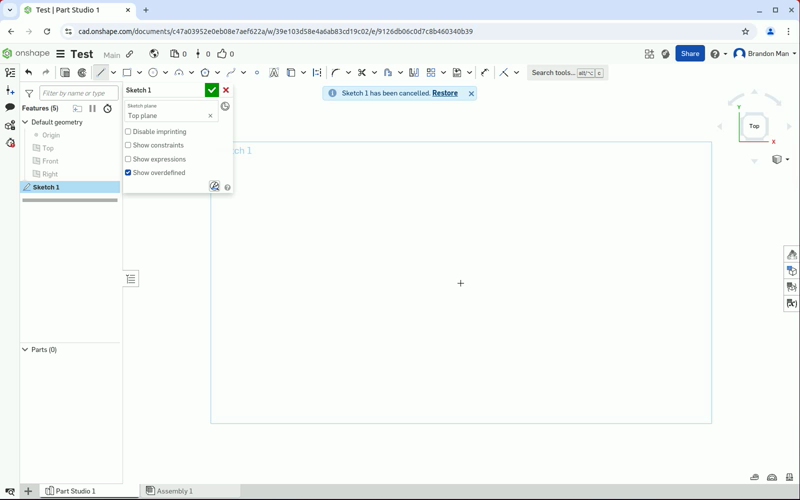
key_up(shift)
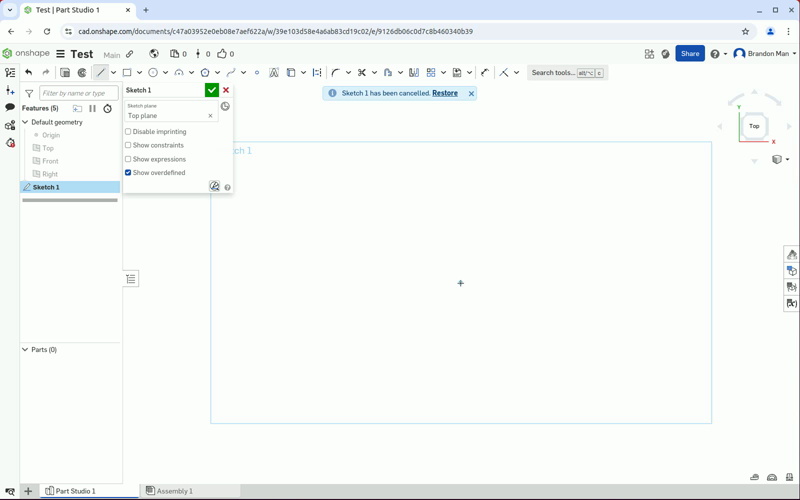
key_down(shift)
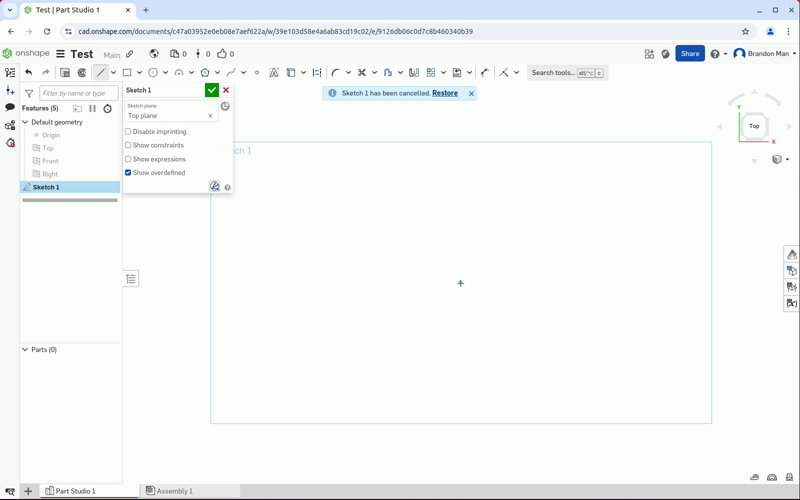
mouse_move(490, 282)
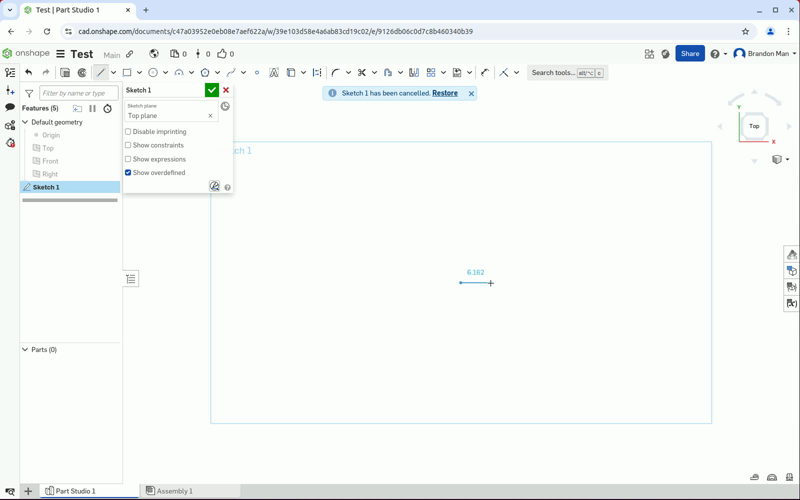
mouse_move(508, 282)
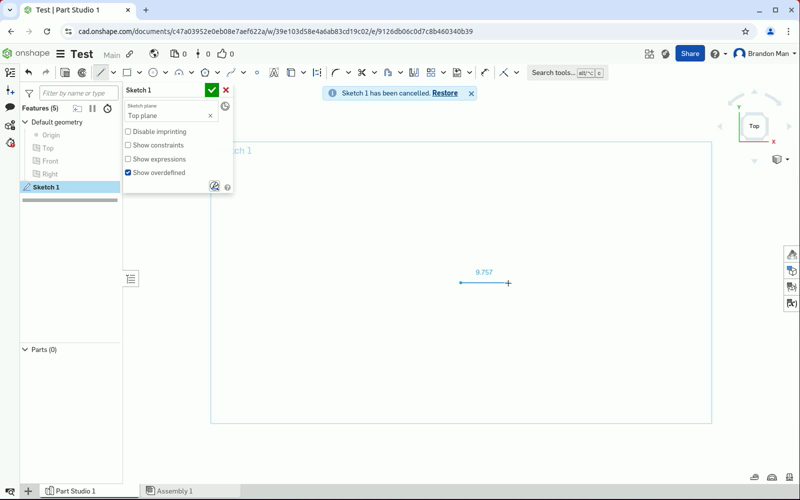
click(508, 282)
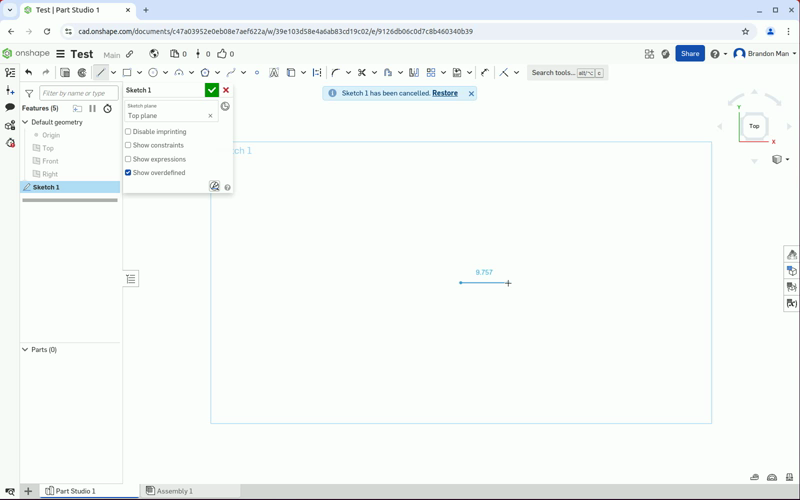
key_up(shift)
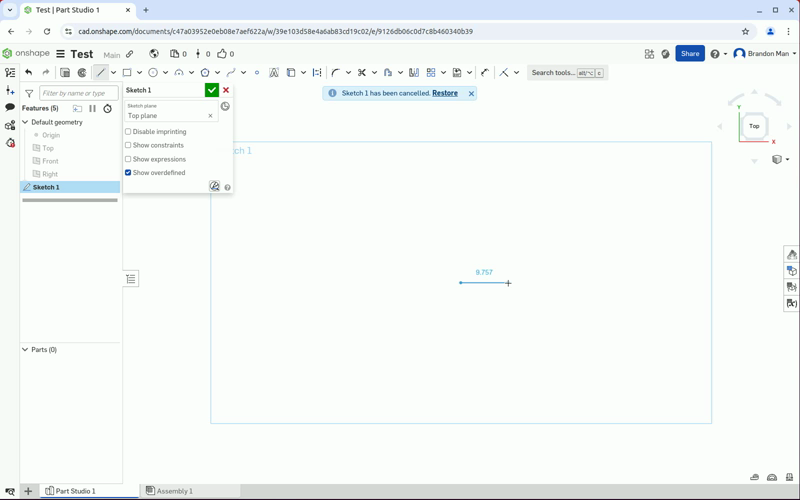
key_down(shift)
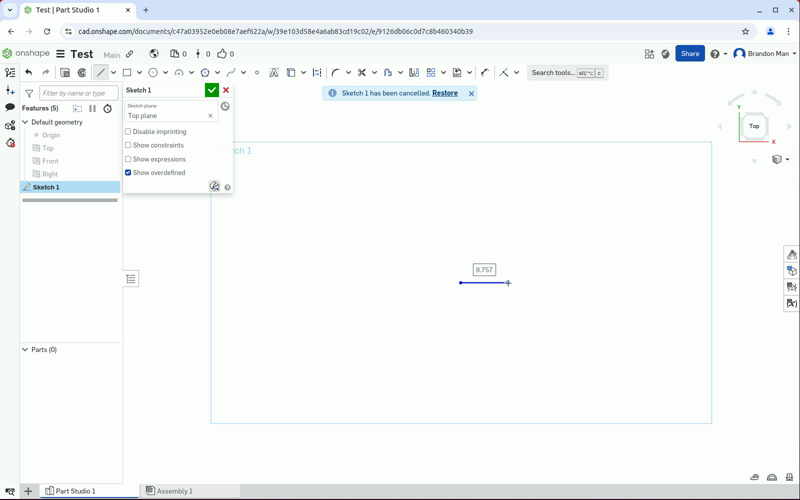
mouse_move(538, 282)
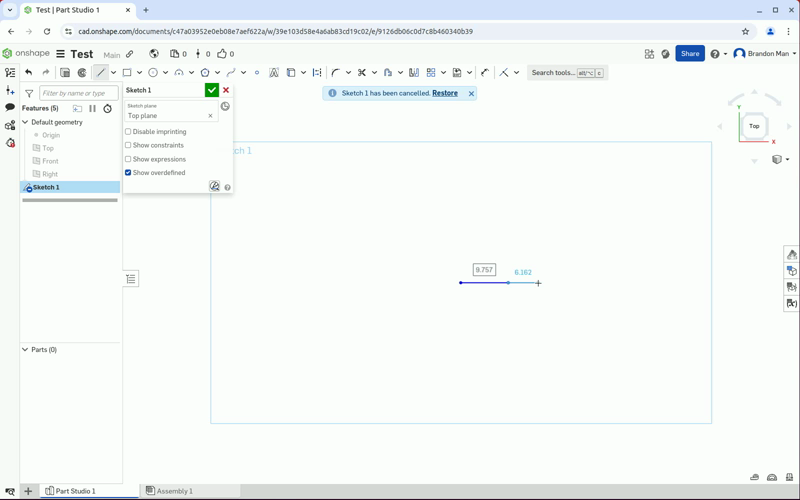
mouse_move(508, 226)
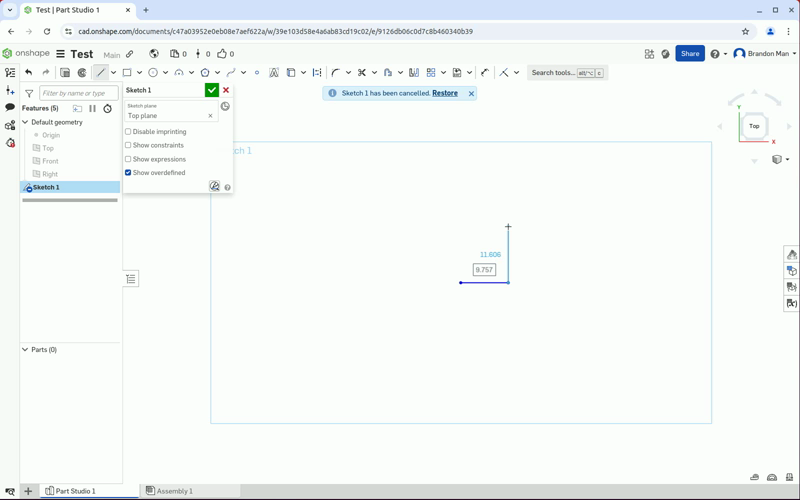
click(508, 226)
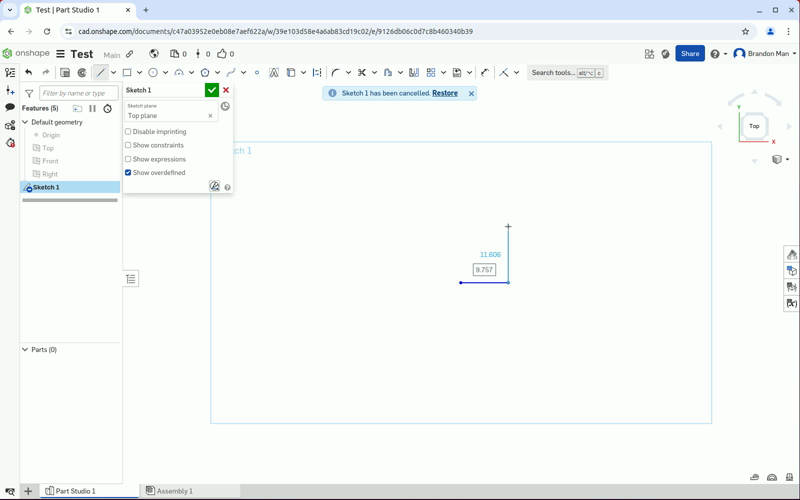
key_up(shift)
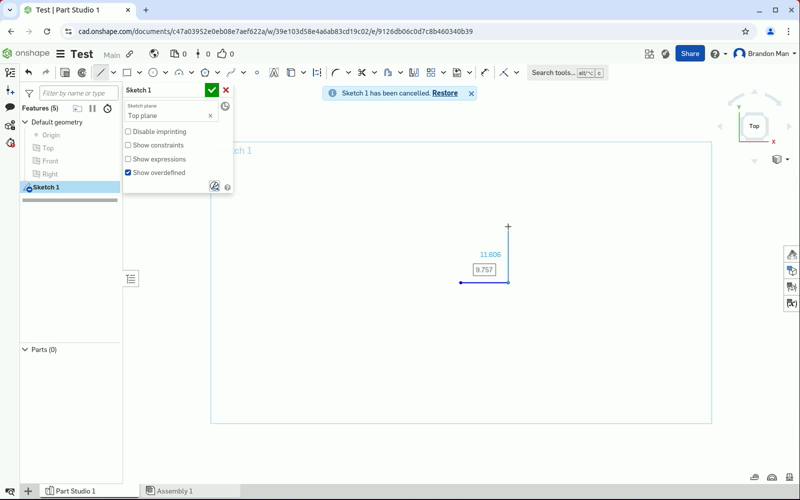
key_down(shift)
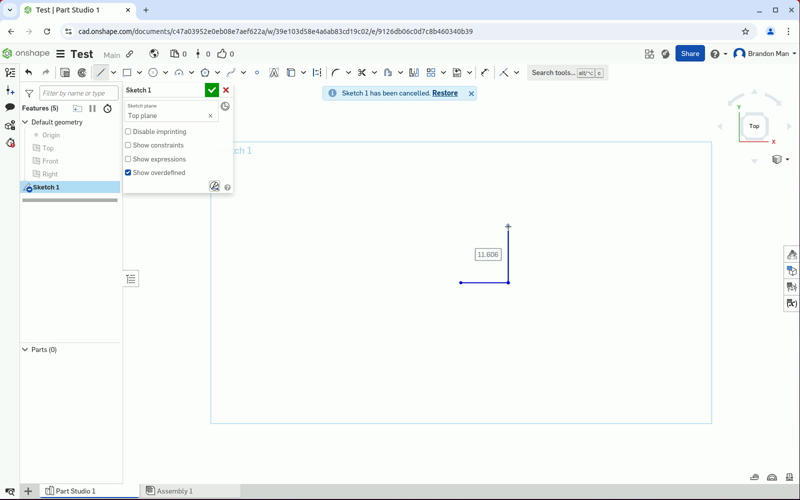
mouse_move(538, 226)
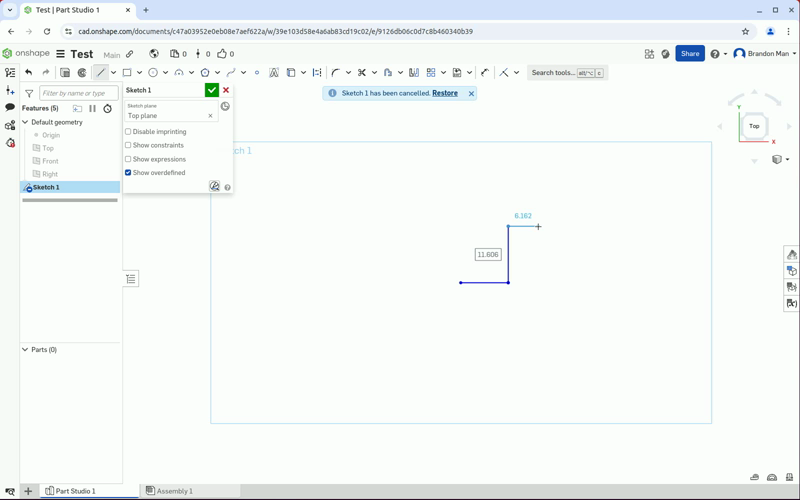
mouse_move(460, 226)
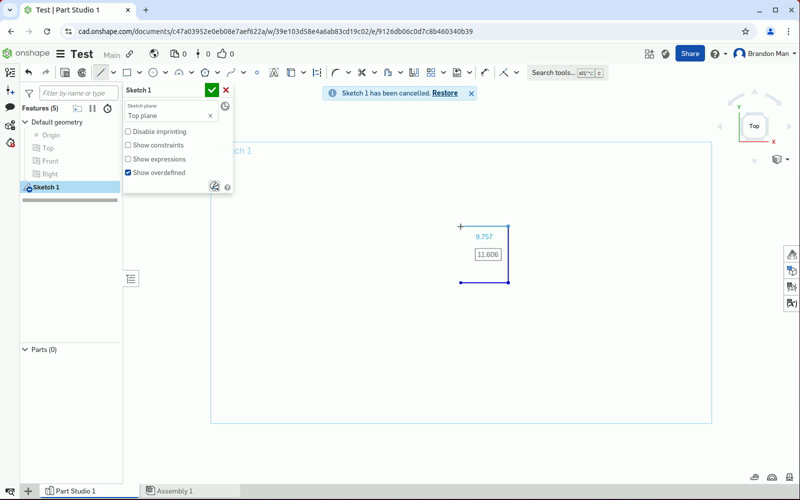
click(460, 226)
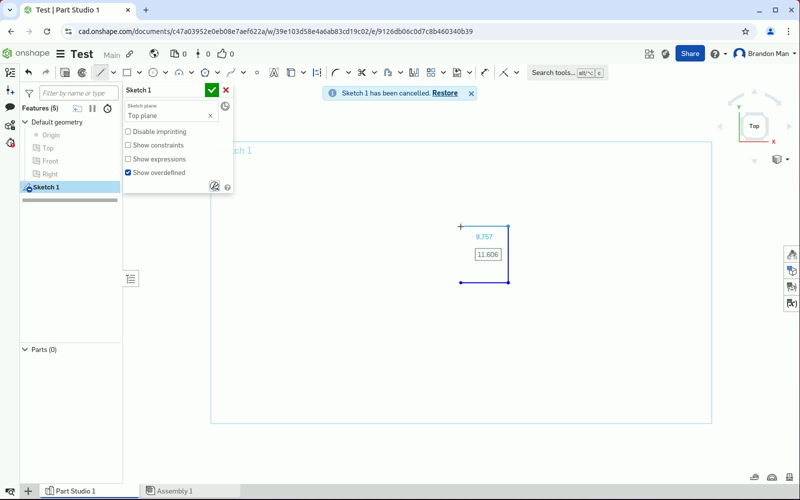
key_up(shift)
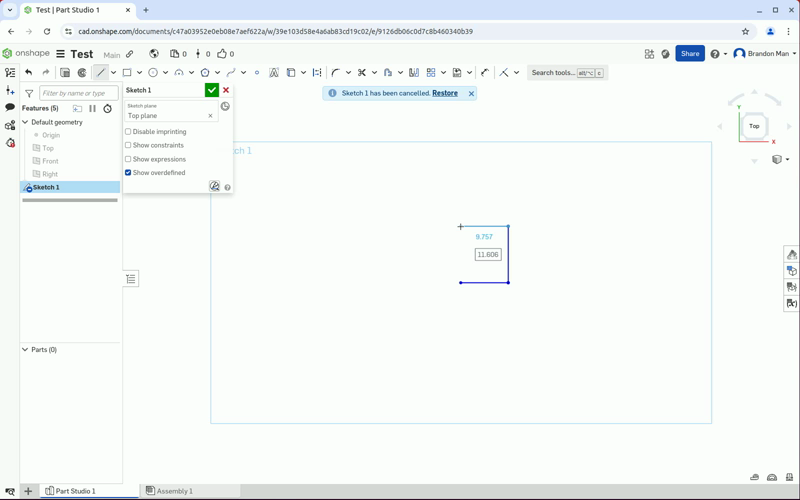
mouse_move(490, 226)
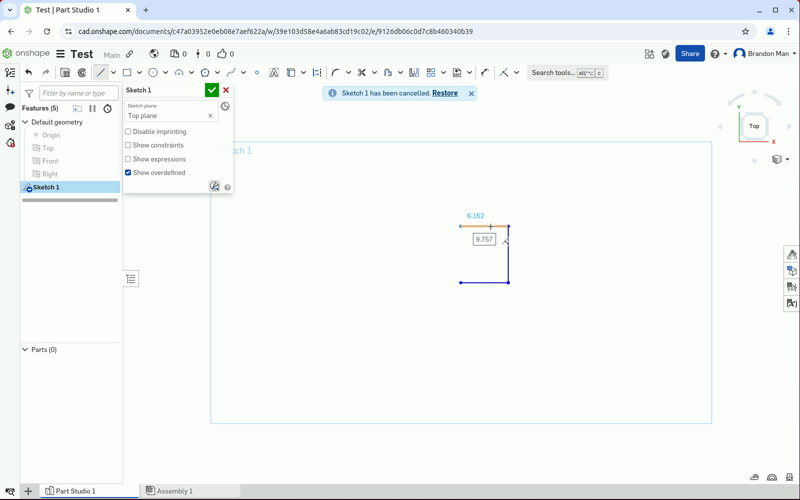
key_down(shift)
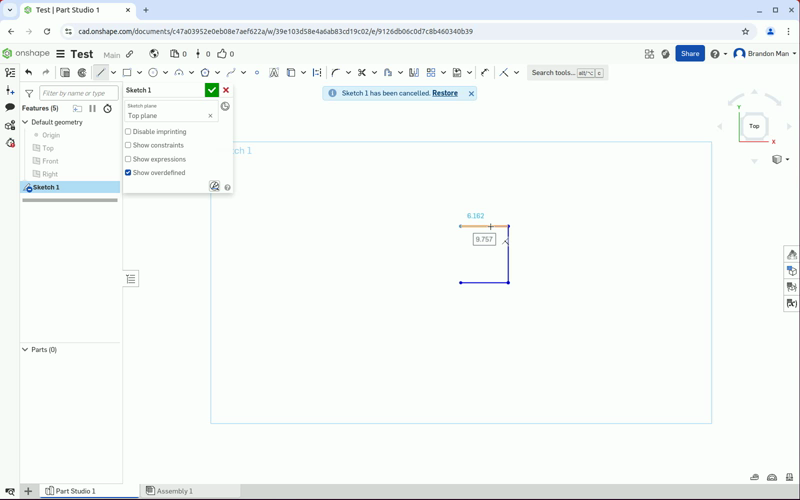
mouse_move(460, 282)
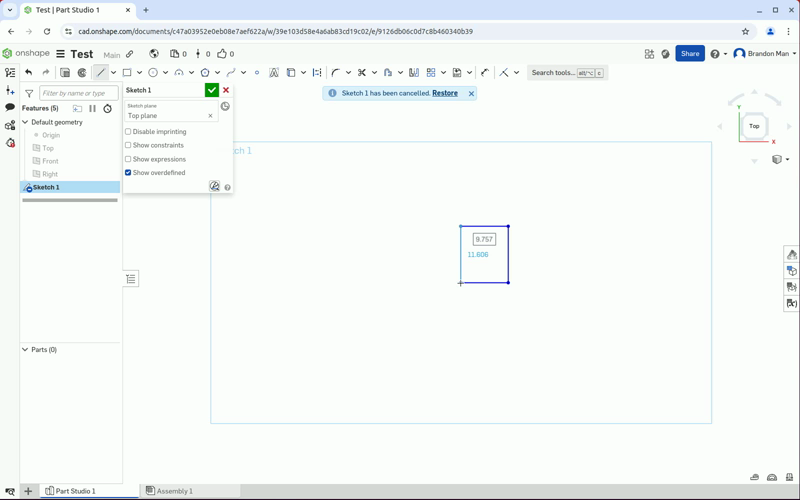
key_up(shift)
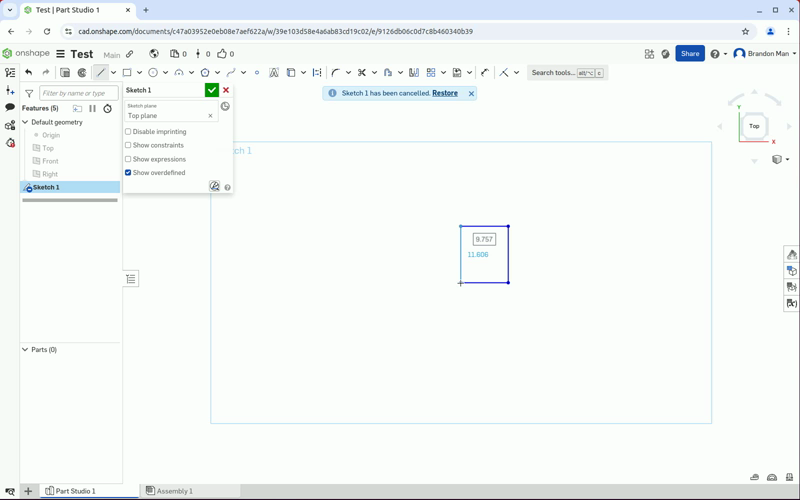
click(460, 282)
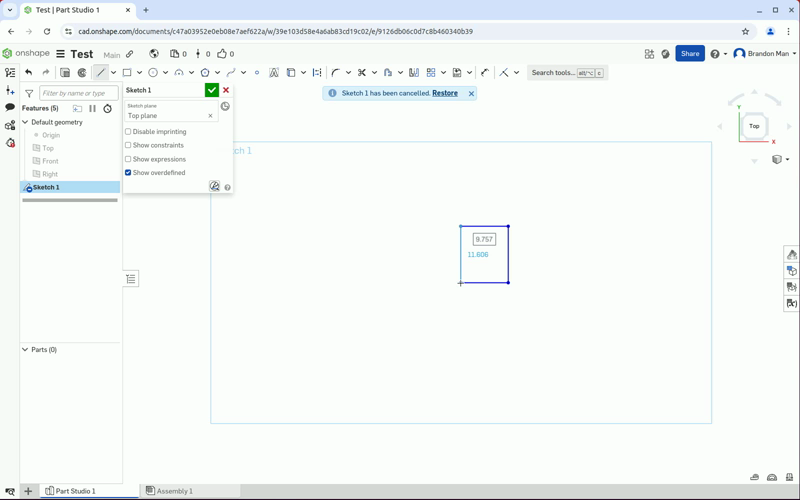
key(esc)
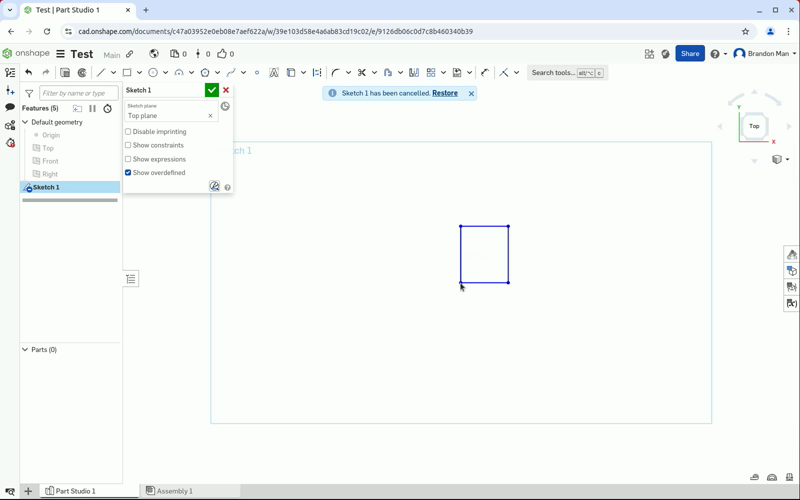
mouse_move(495, 261)
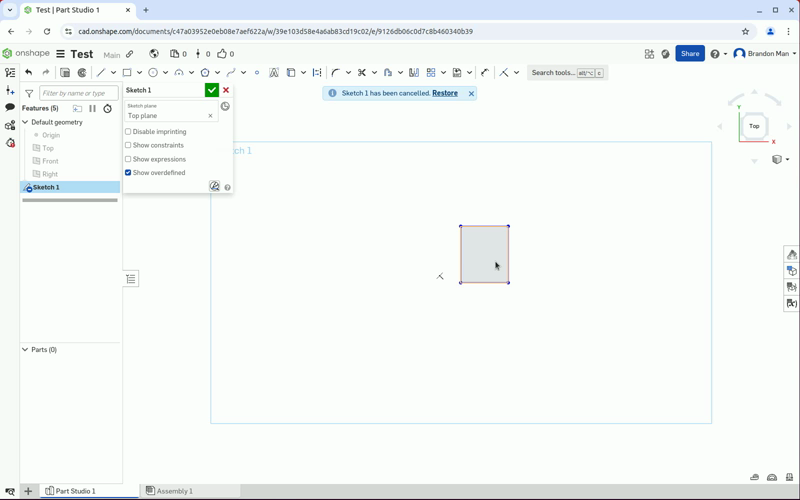
click(495, 261)
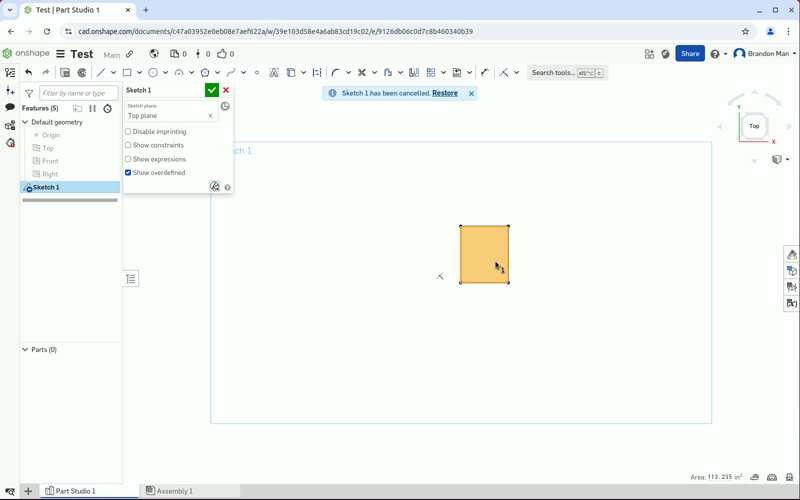
mouse_move(73, 352)
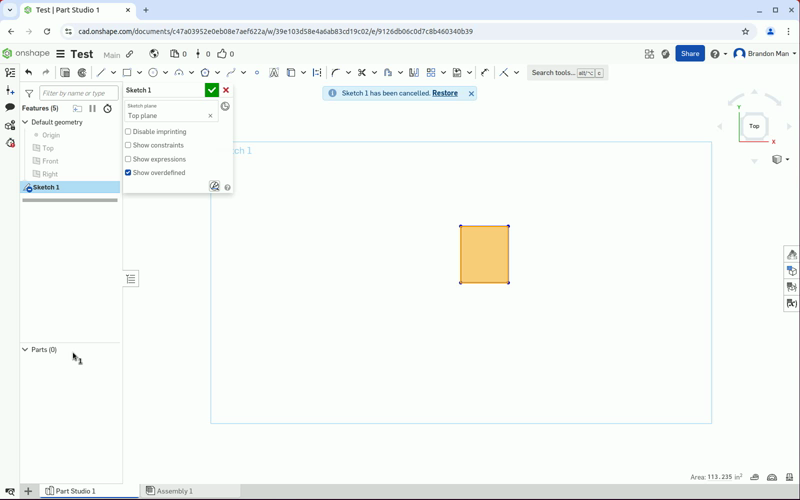
key(shift+y)
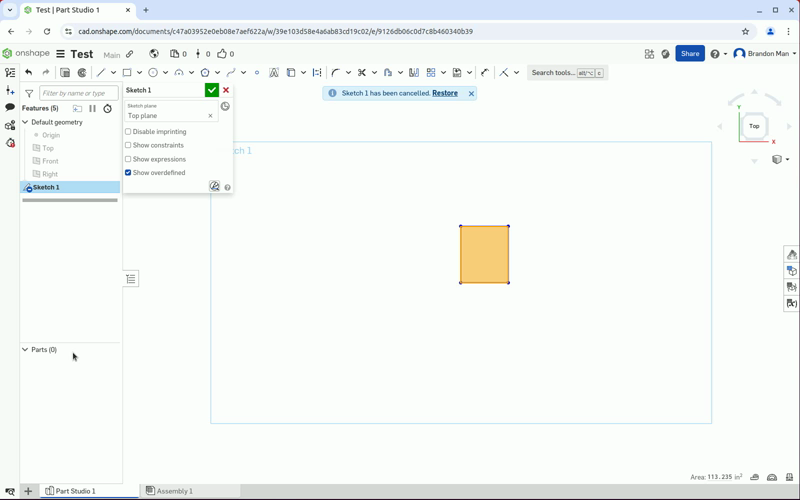
key(shift+e)
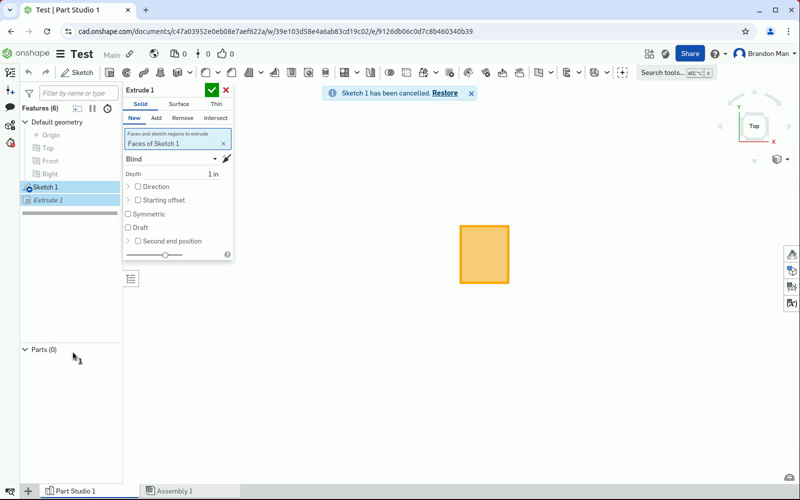
mouse_move(143, 106)
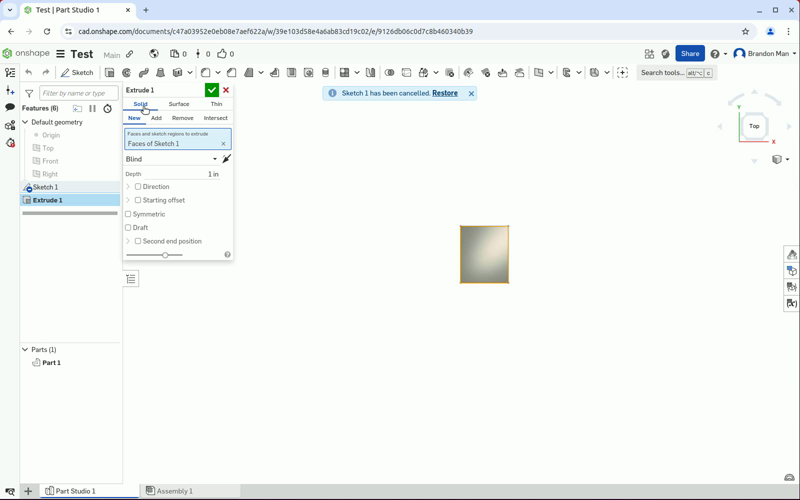
click(143, 106)
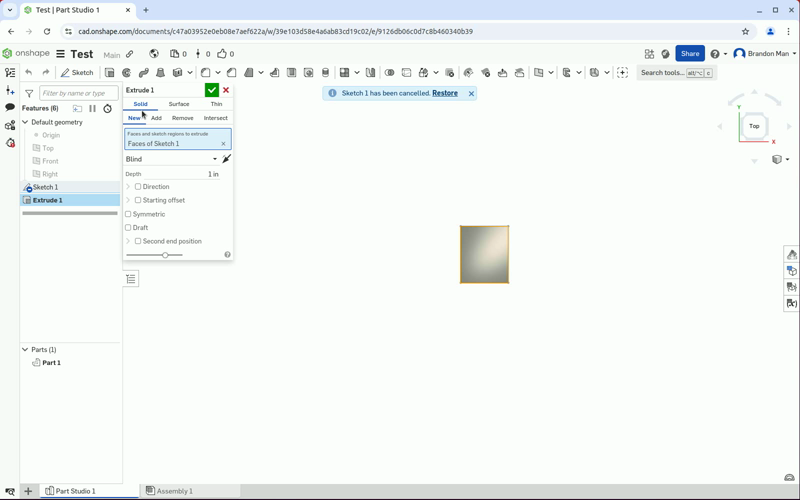
mouse_move(137, 120)
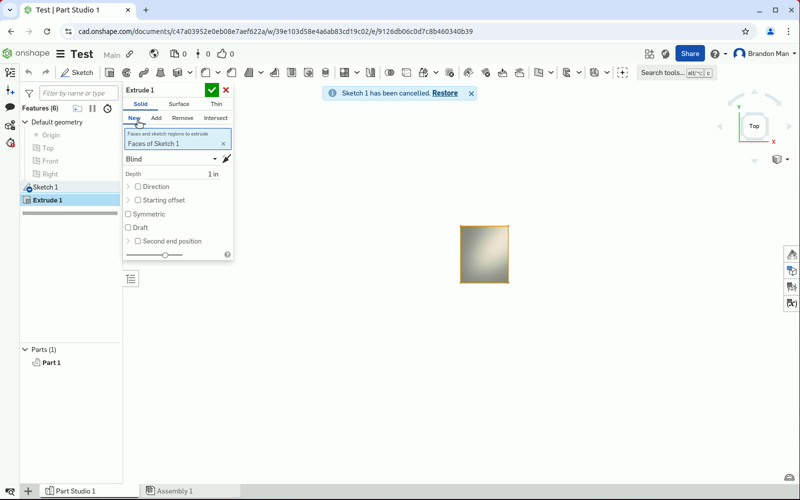
click(137, 120)
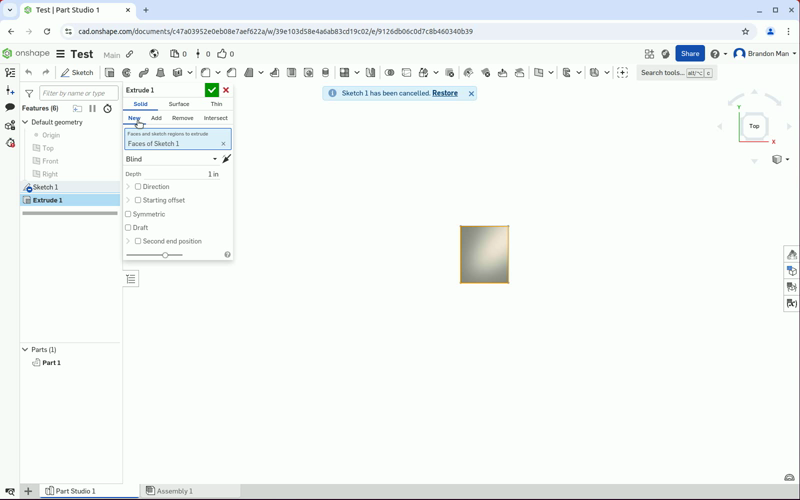
key(tab, 4)
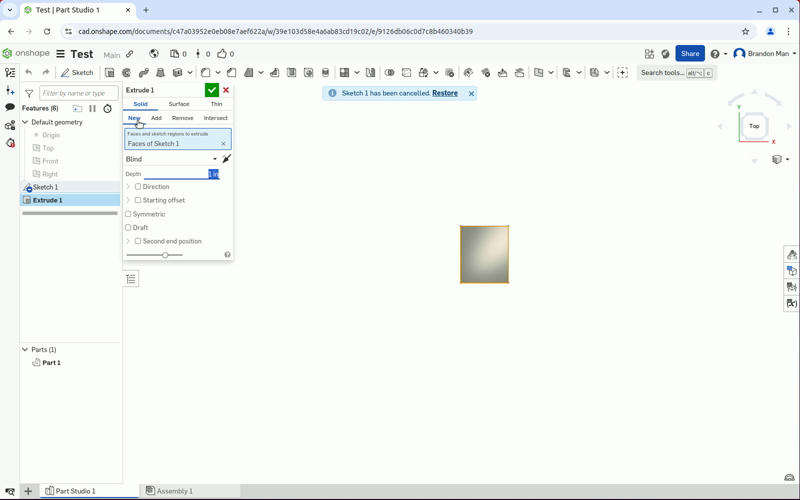
text(0.241)
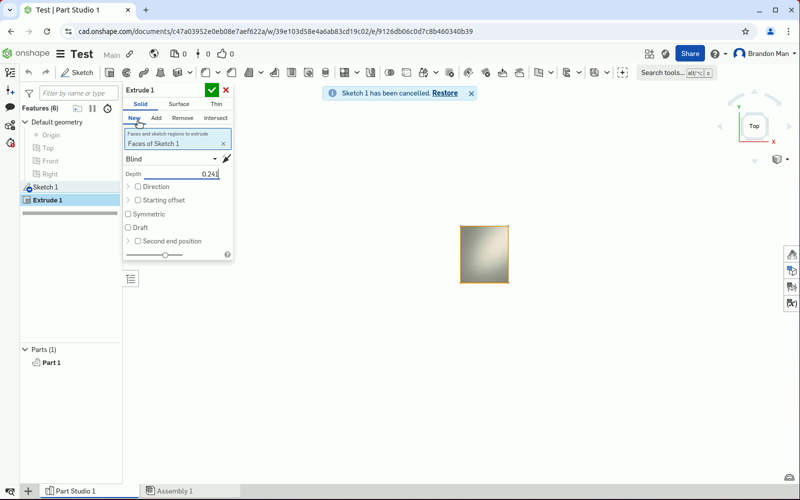
key(enter)
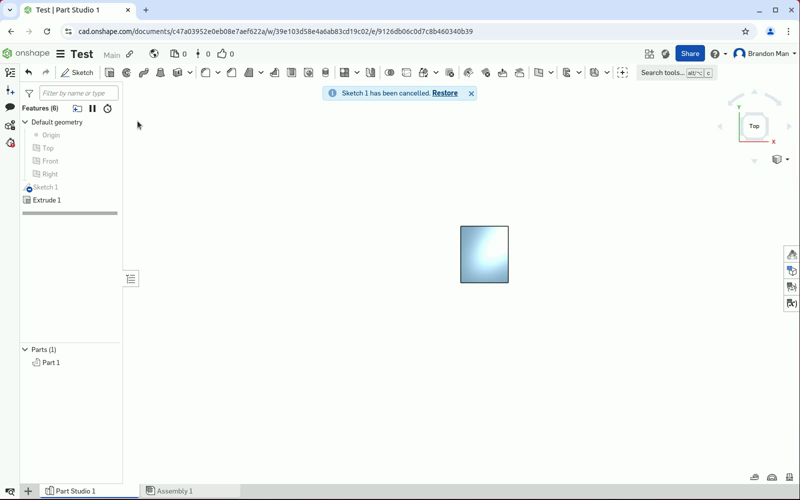
key(shift+h)
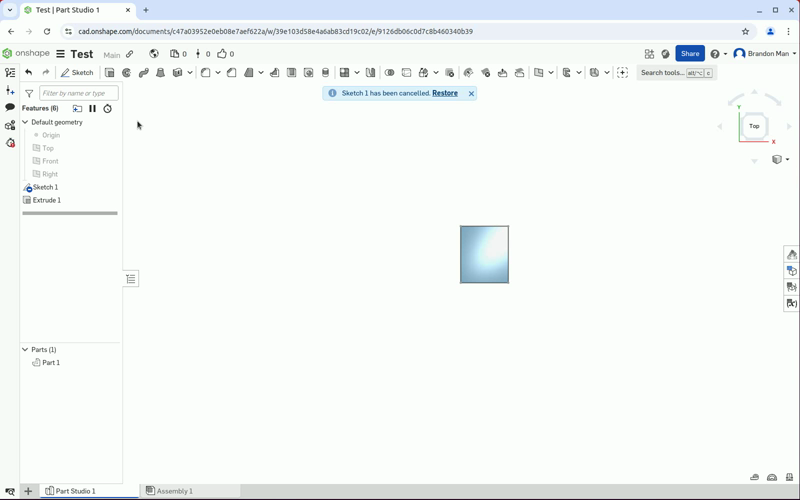
key(shift+h)
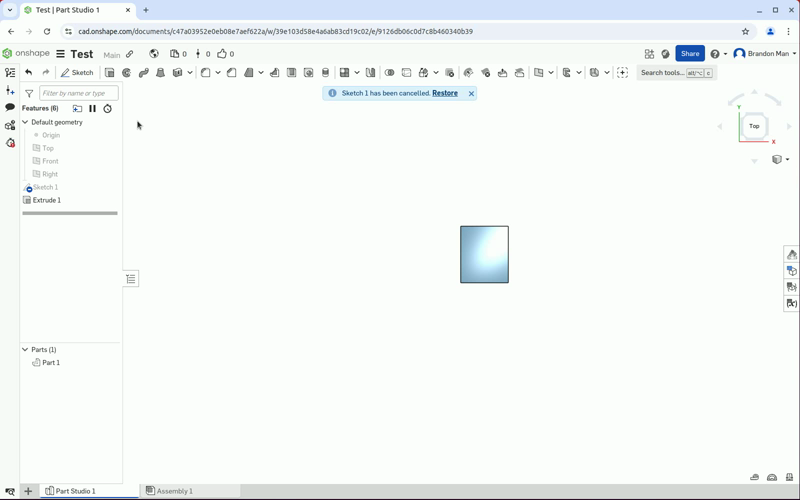
mouse_move(73, 189)
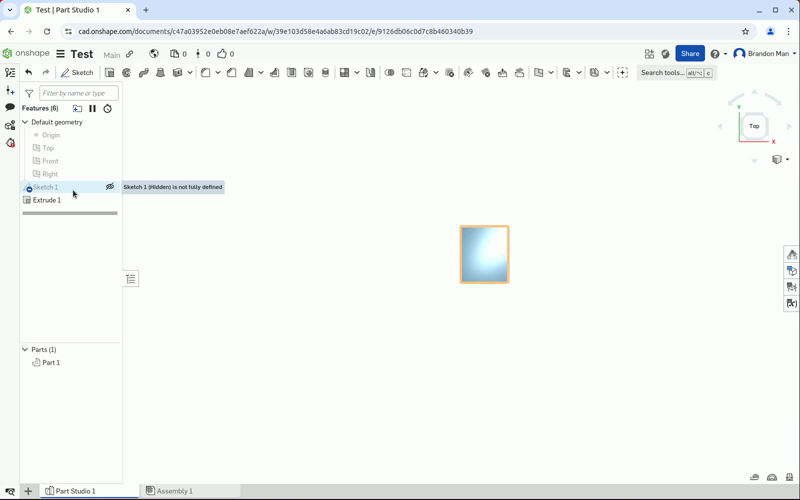
click(73, 189)
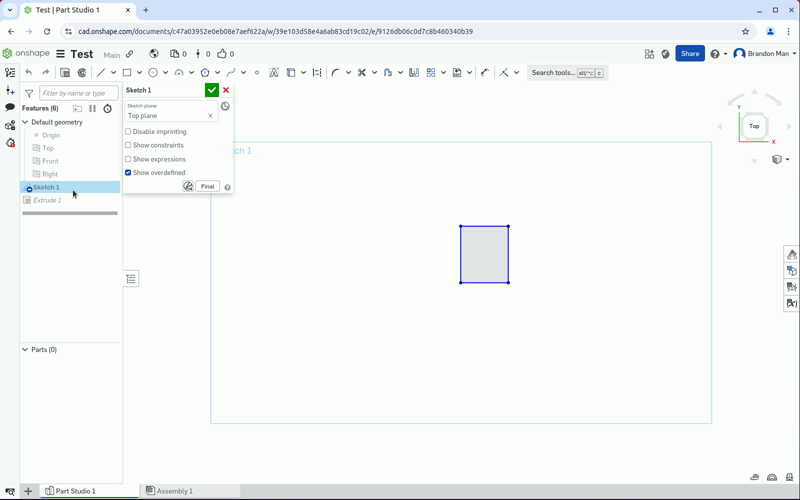
mouse_move(229, 92)
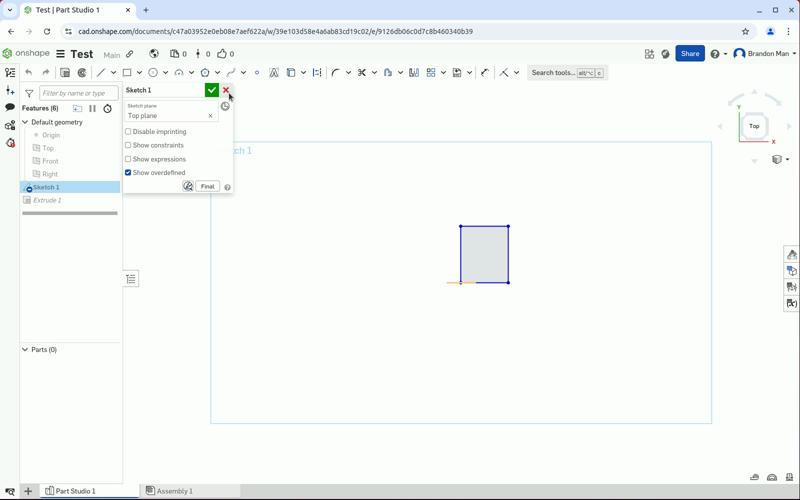
click(229, 92)
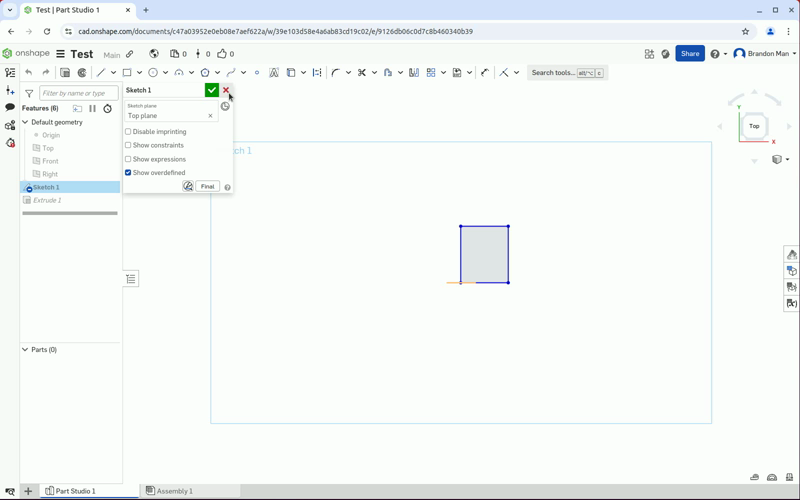
key(shift+s)
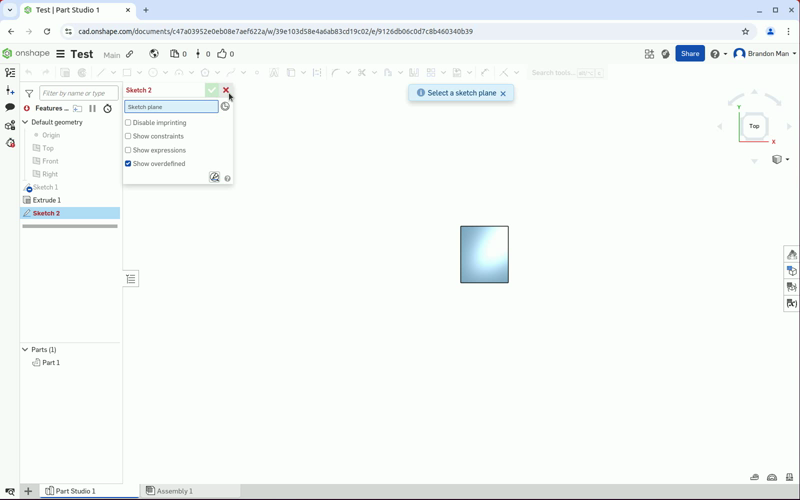
mouse_move(73, 150)
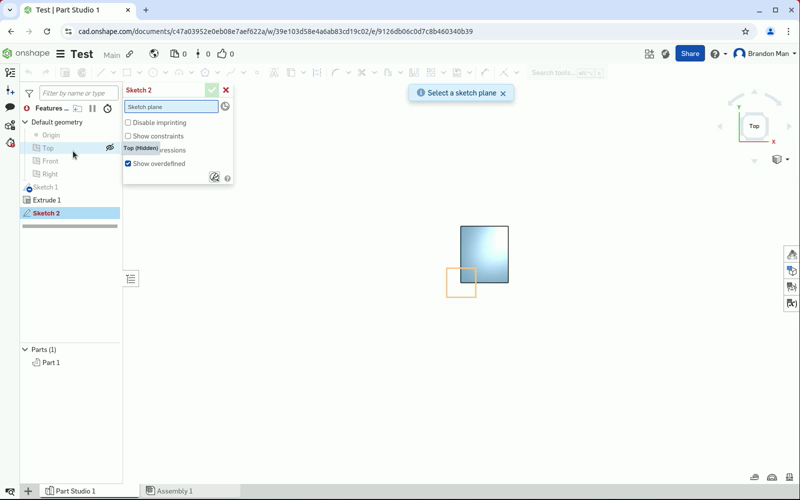
click(73, 150)
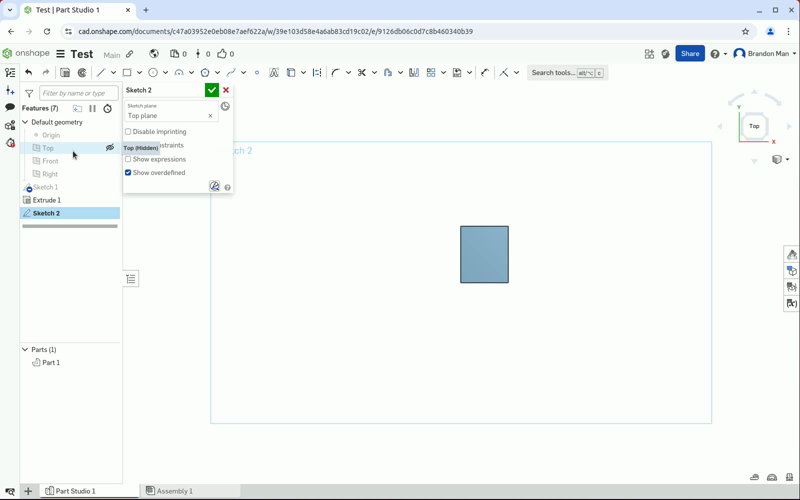
mouse_move(73, 352)
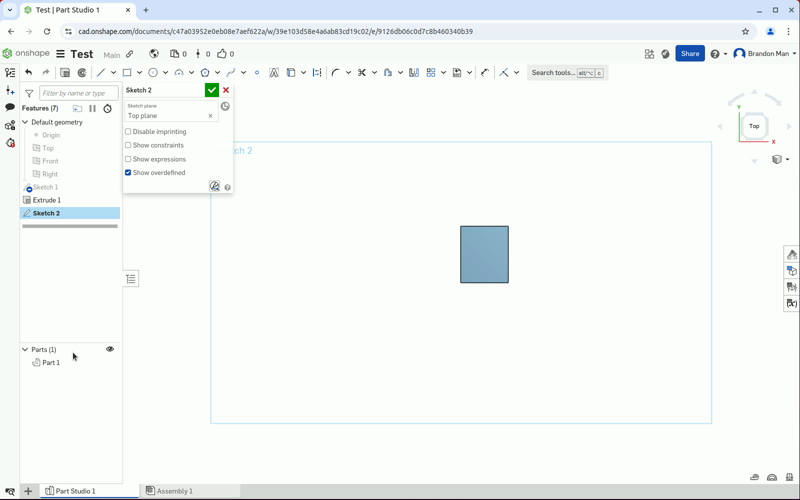
key(y)
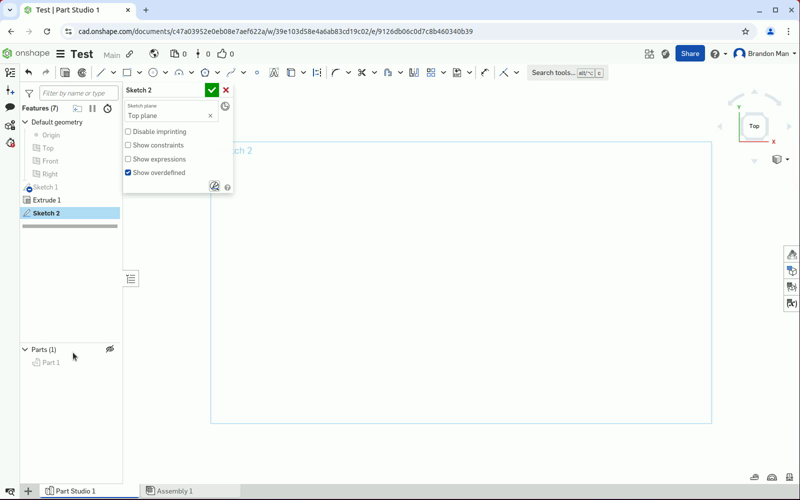
key(l)
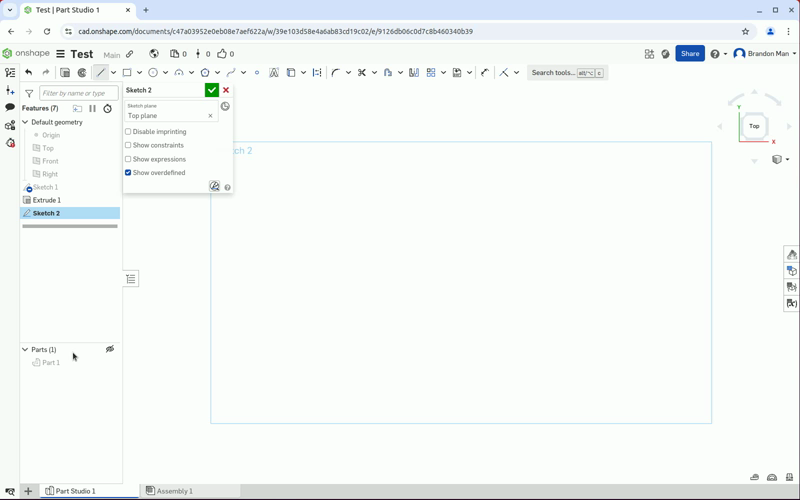
key_down(shift)
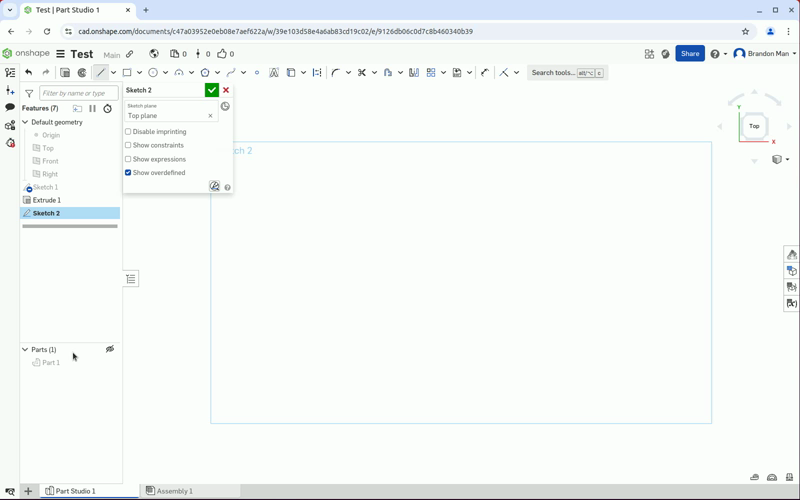
mouse_move(395, 311)
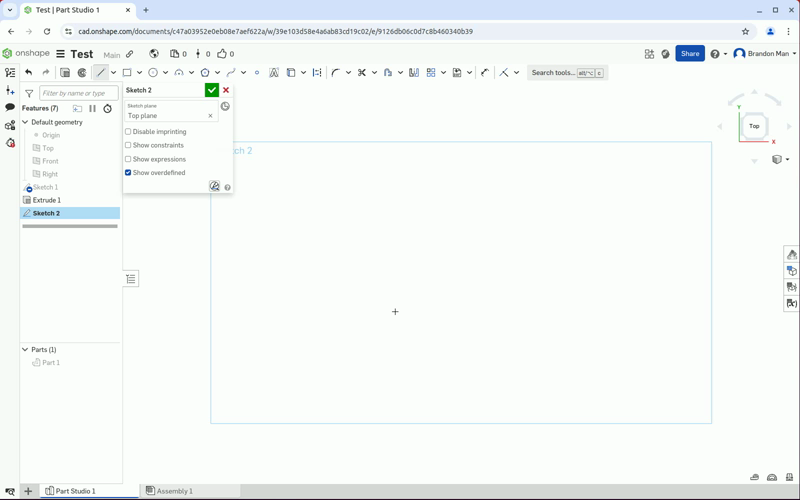
click(395, 311)
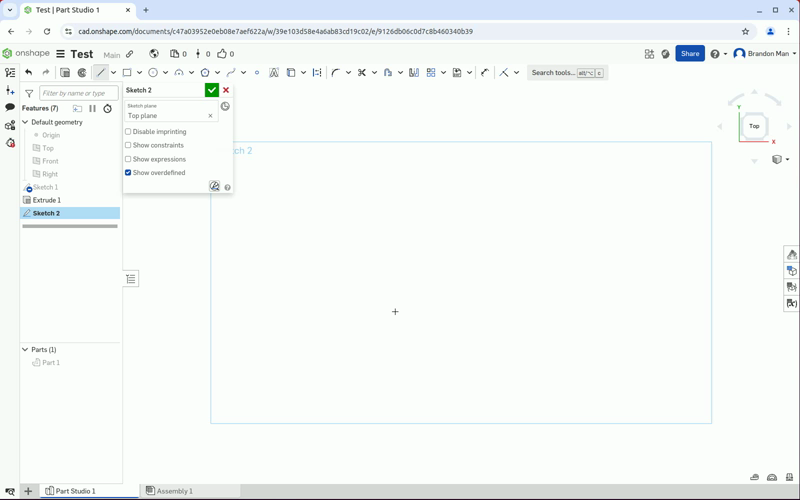
key_up(shift)
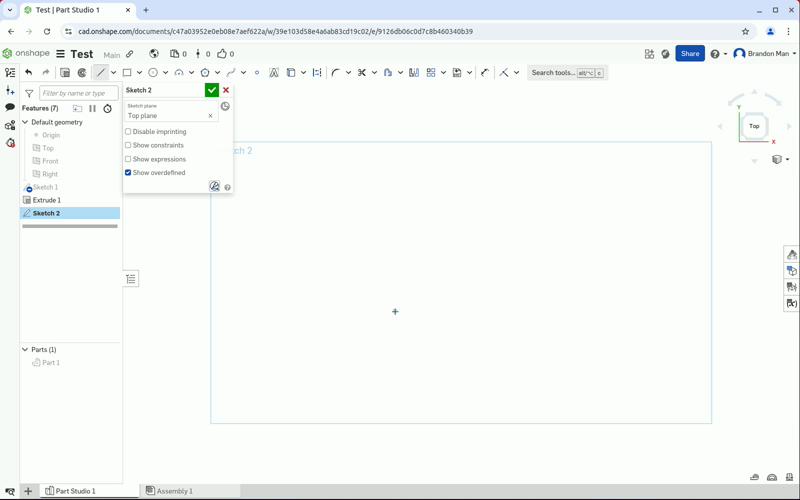
key_down(shift)
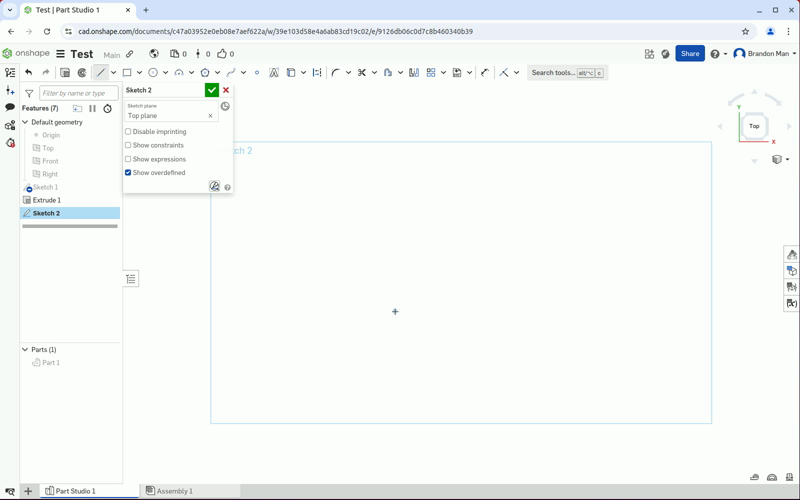
mouse_move(461, 311)
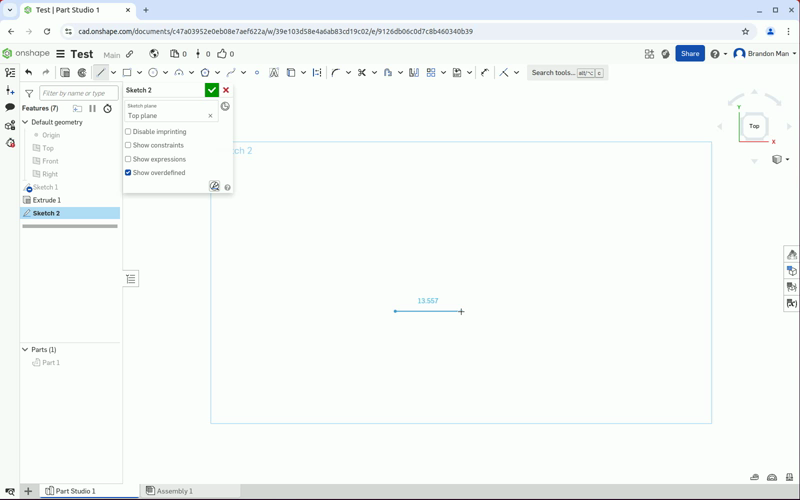
click(461, 311)
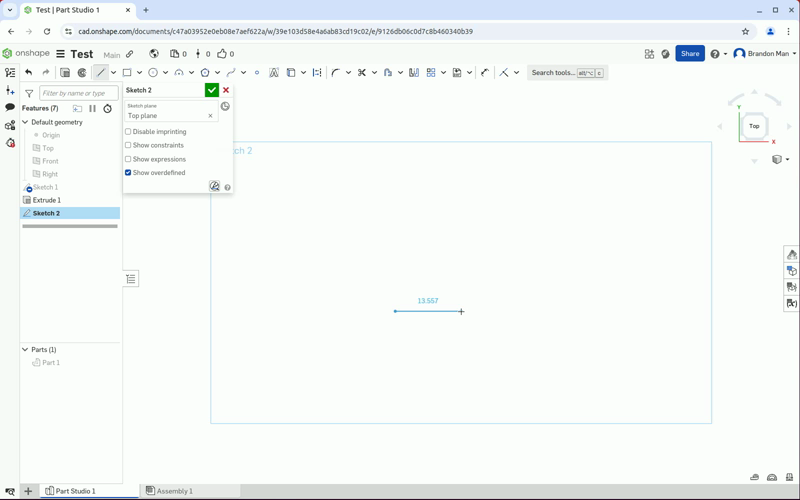
key_up(shift)
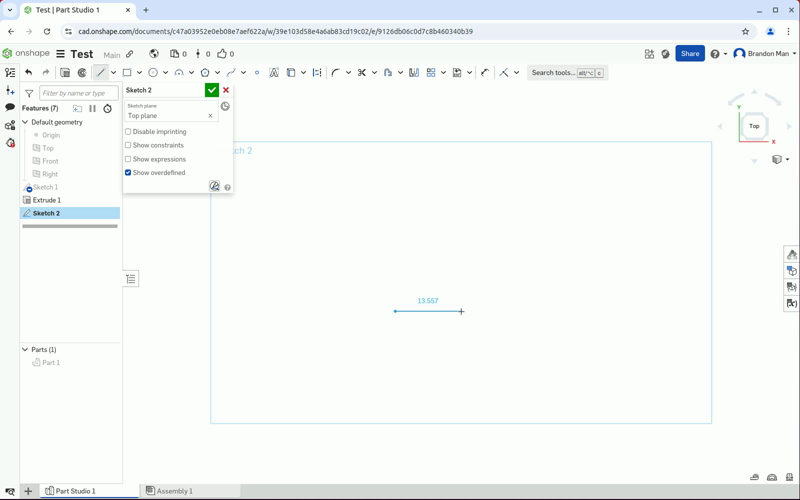
key_down(shift)
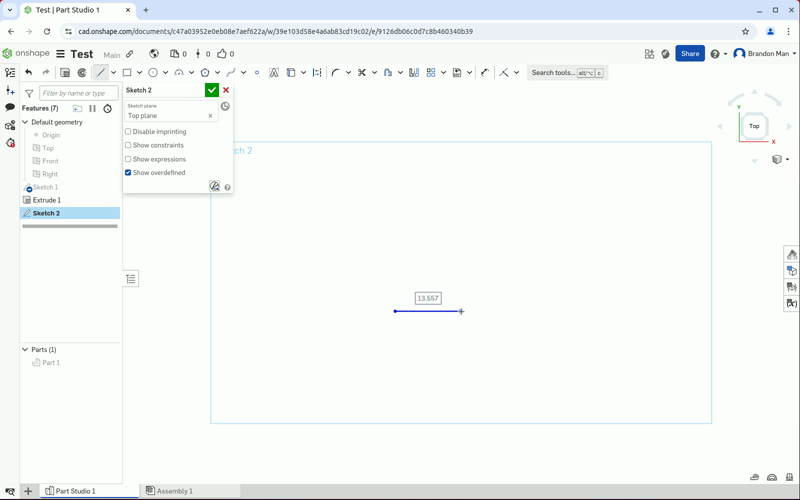
mouse_move(491, 311)
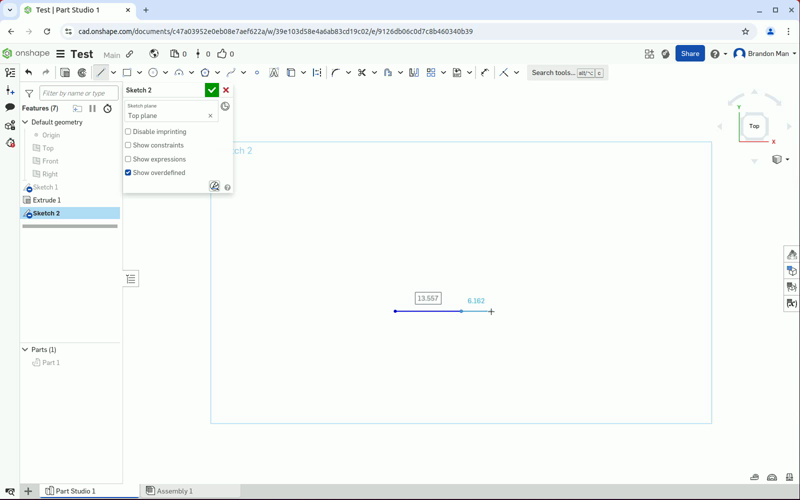
mouse_move(461, 282)
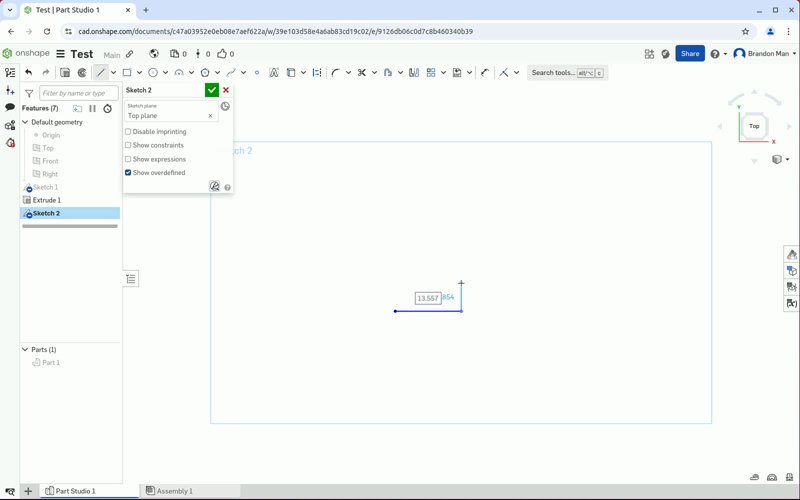
click(461, 282)
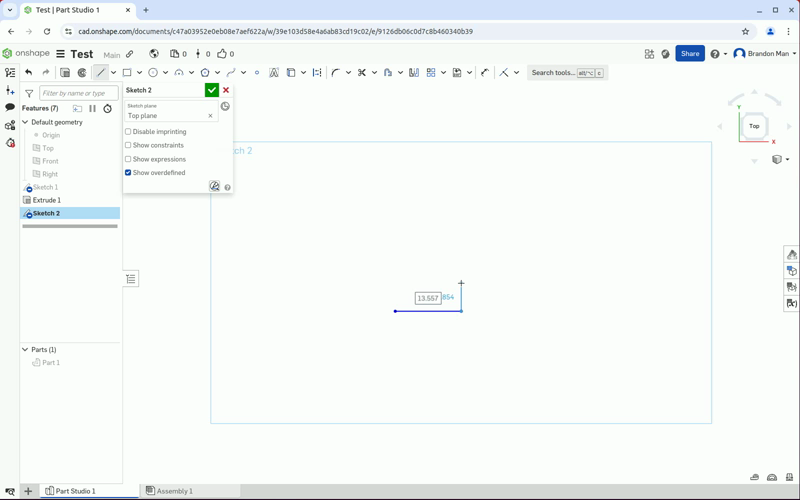
key_up(shift)
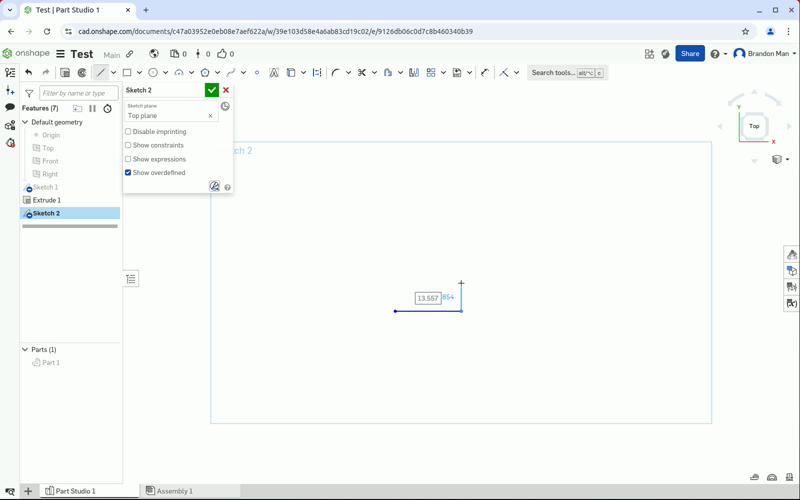
key_down(shift)
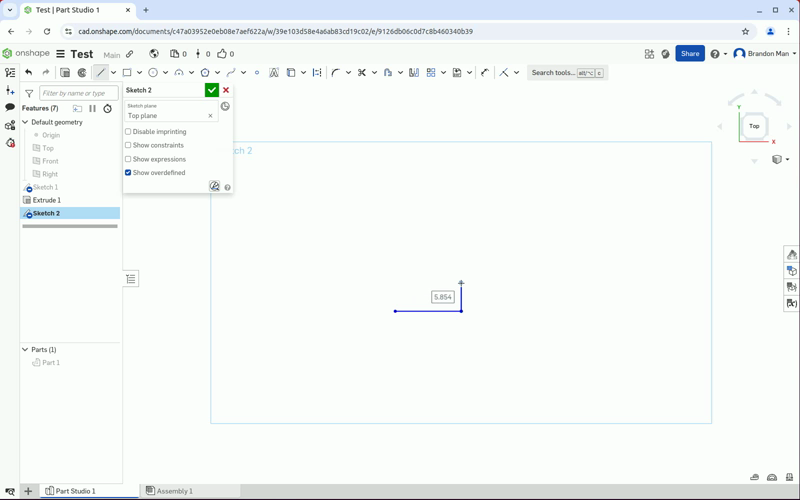
mouse_move(395, 282)
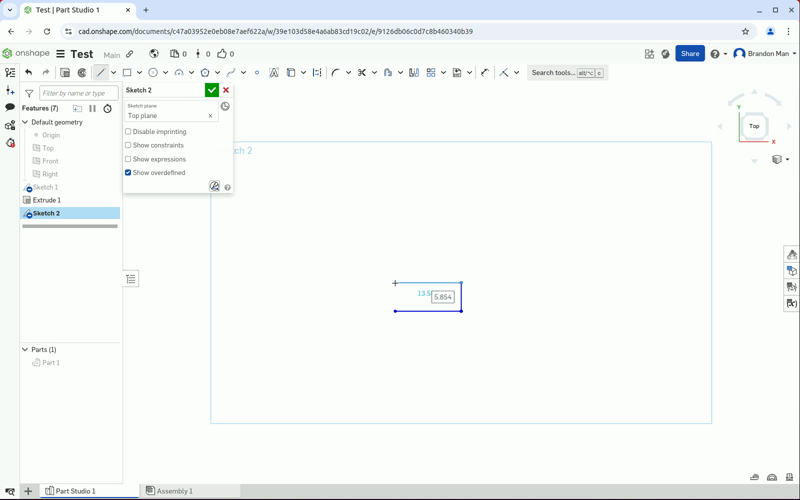
click(395, 282)
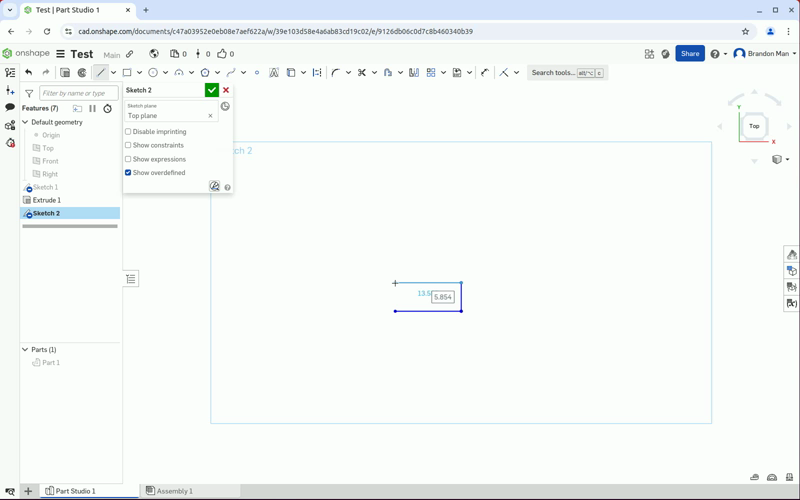
key_up(shift)
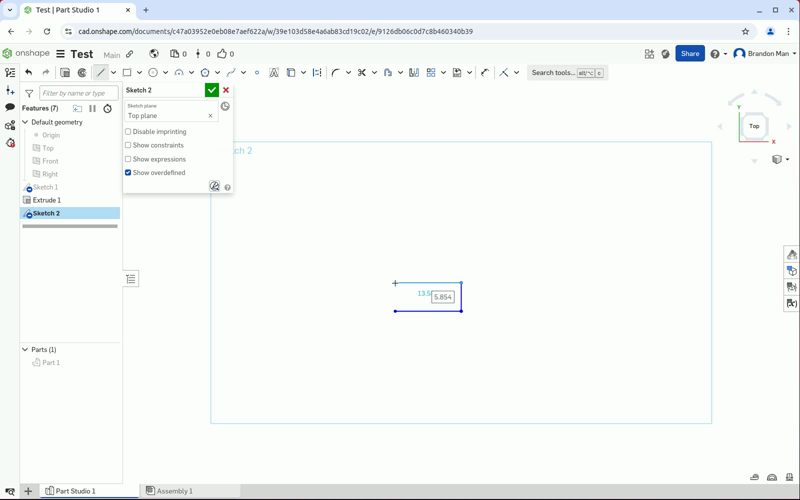
mouse_move(425, 282)
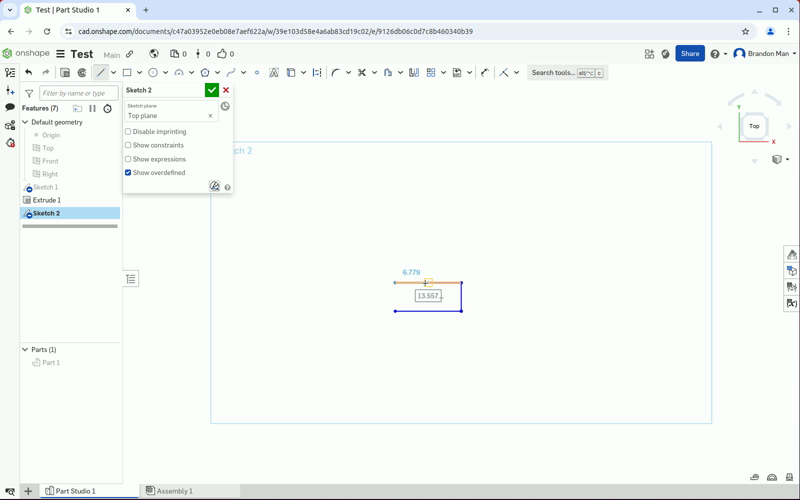
key_down(shift)
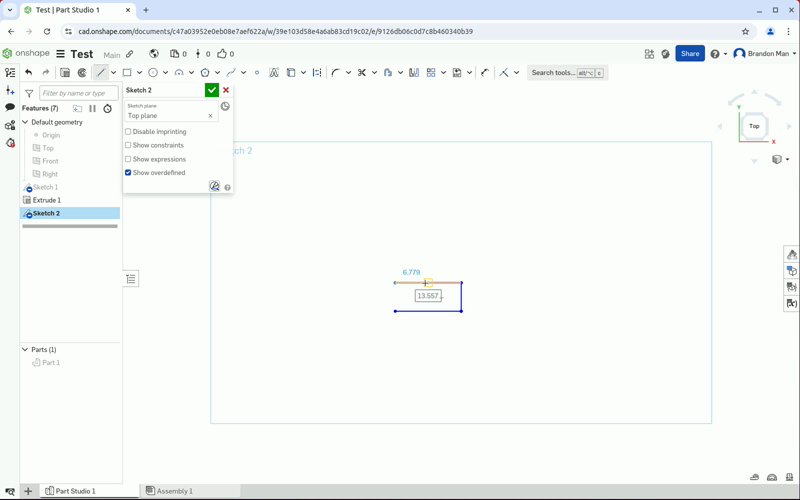
mouse_move(395, 311)
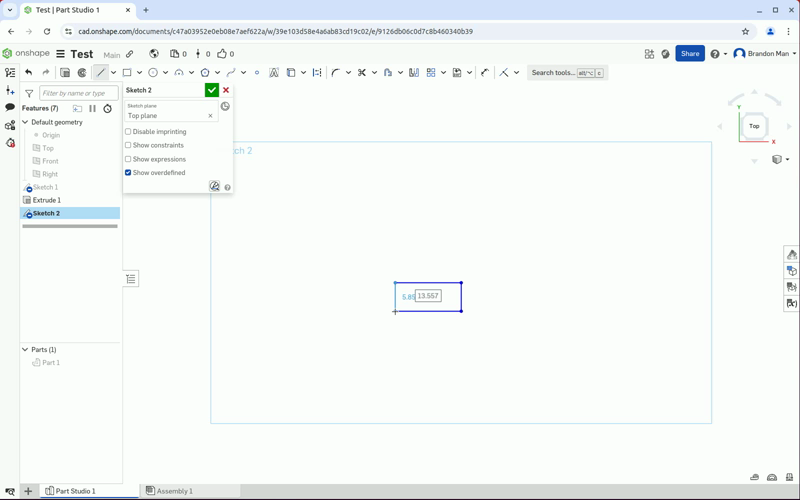
key_up(shift)
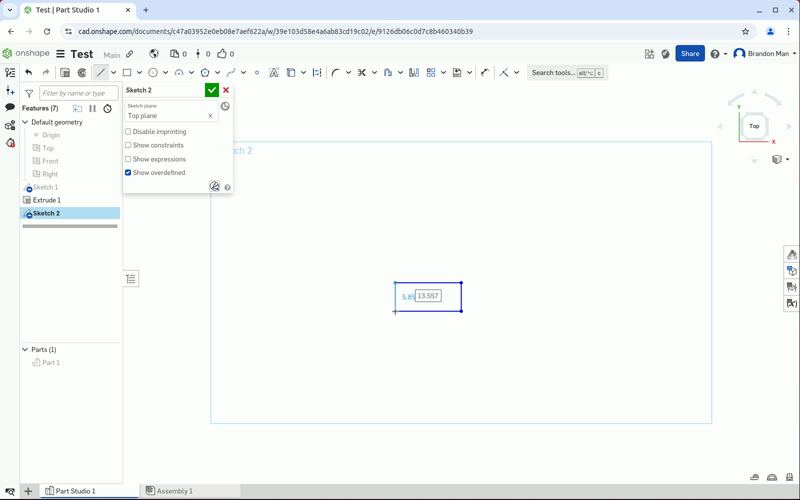
click(395, 311)
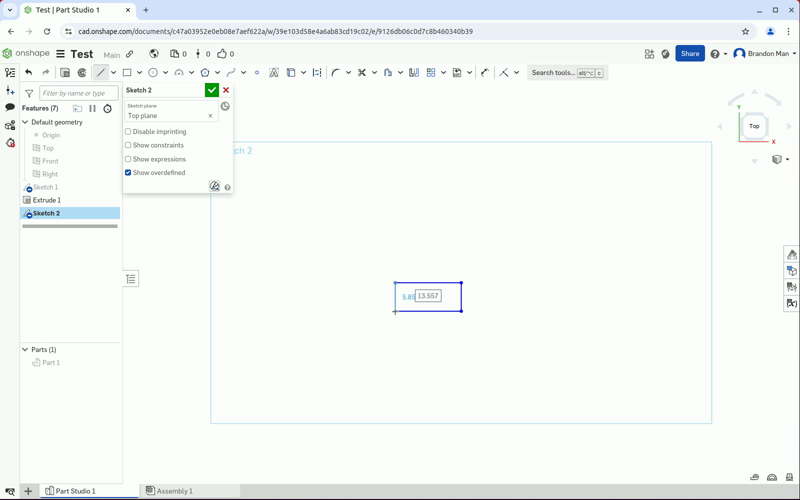
key(esc)
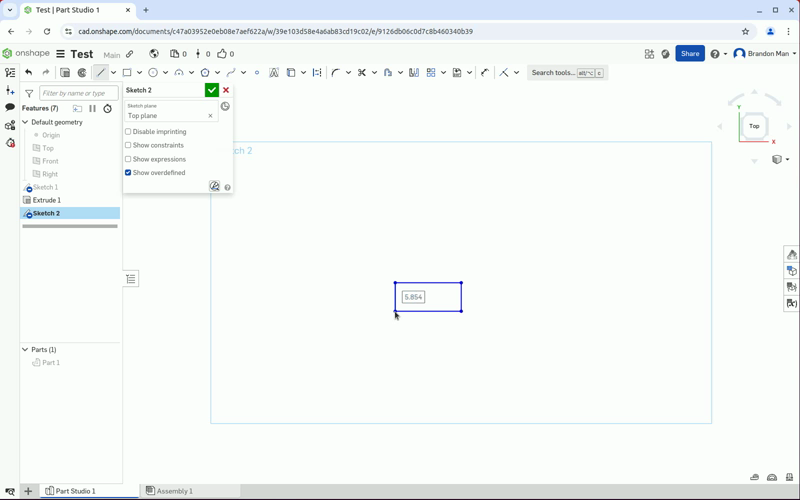
mouse_move(445, 300)
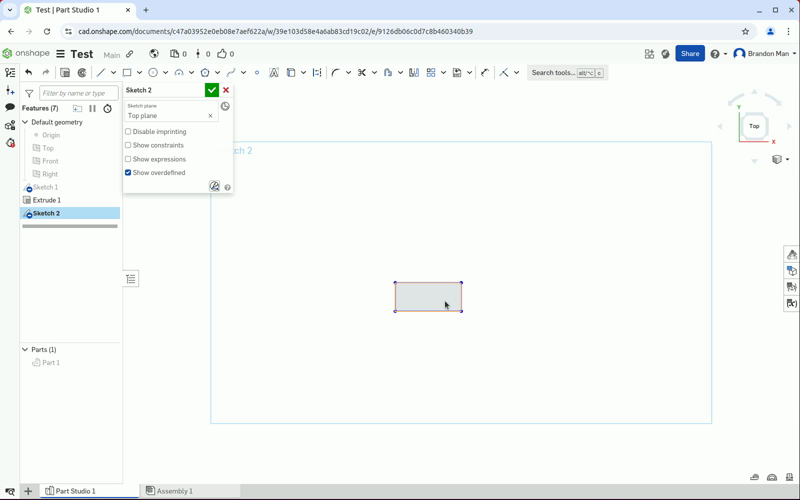
click(445, 300)
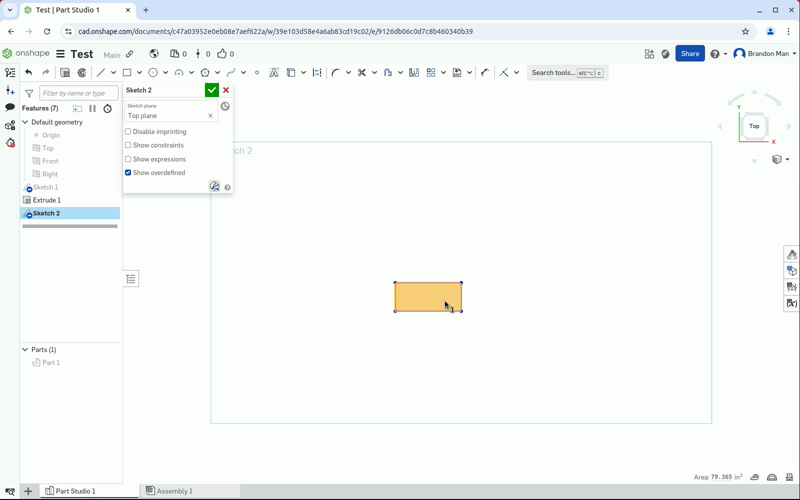
mouse_move(73, 352)
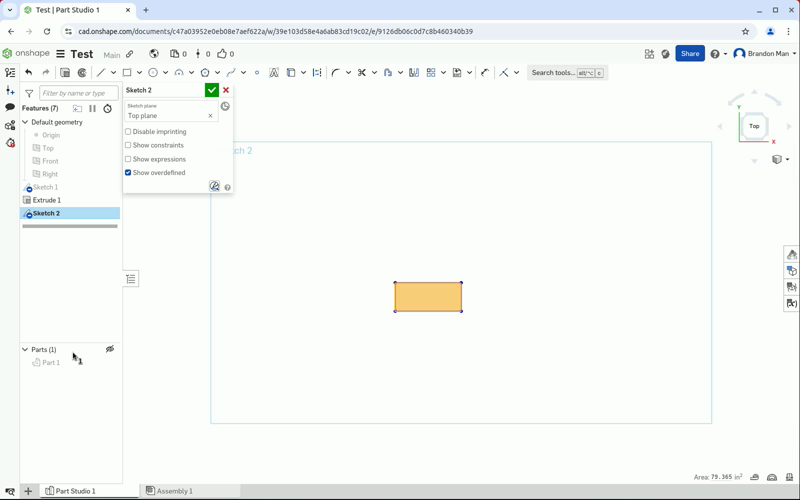
key(shift+y)
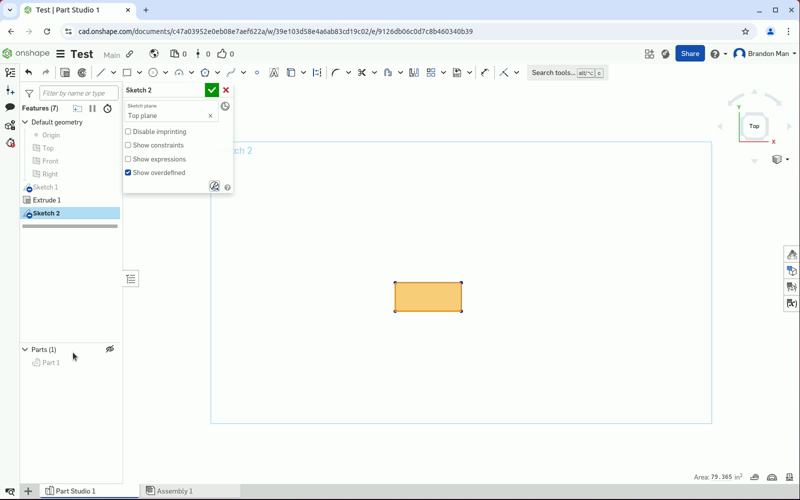
key(shift+e)
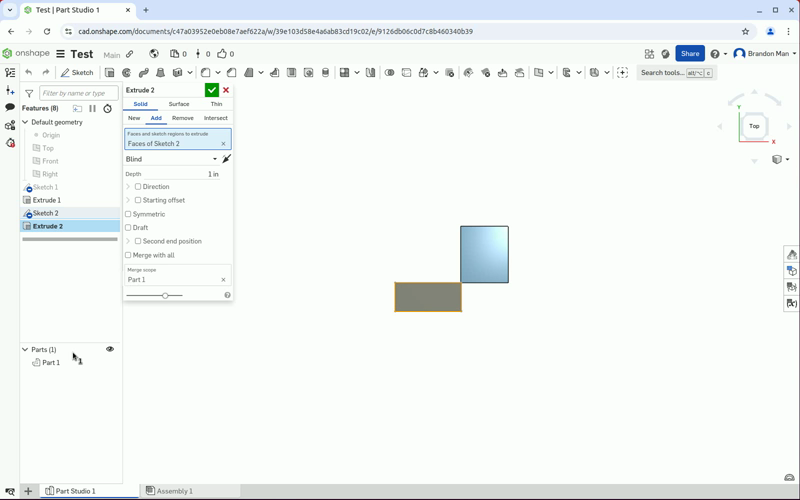
mouse_move(143, 106)
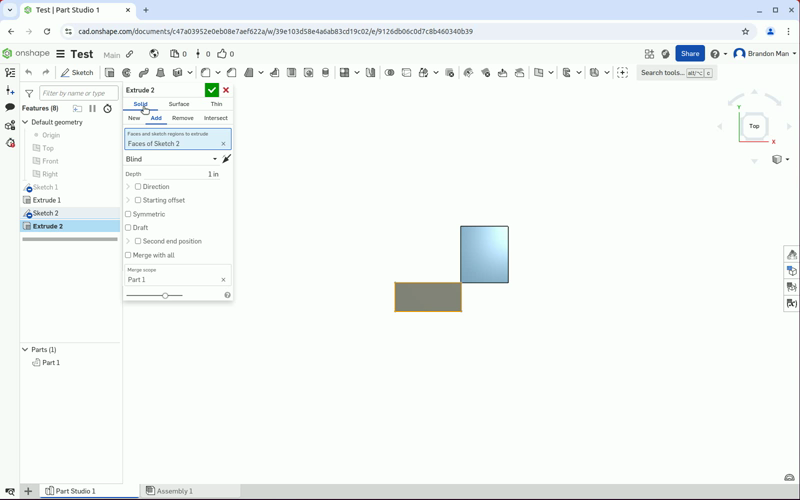
click(143, 106)
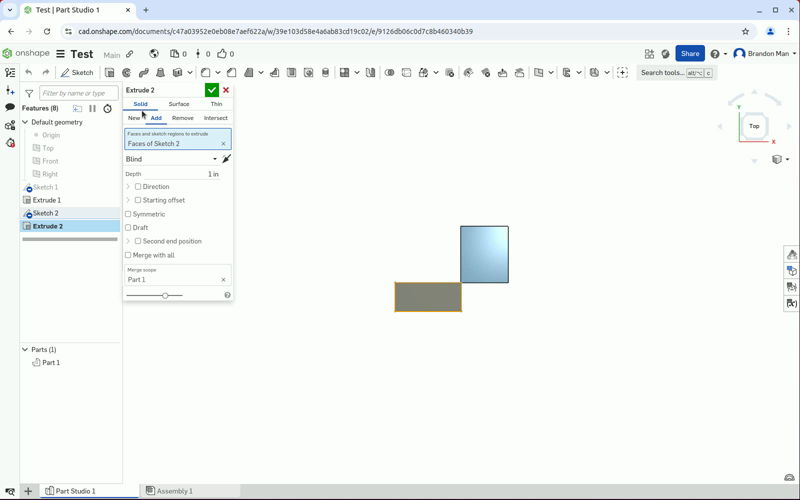
mouse_move(137, 120)
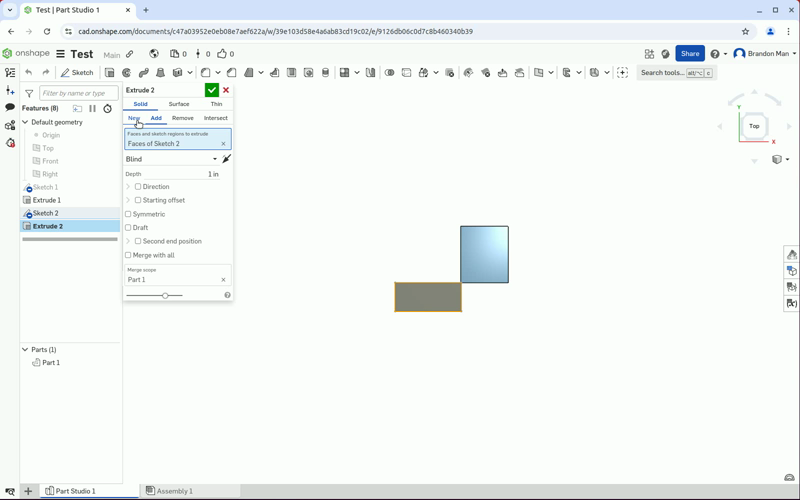
click(137, 120)
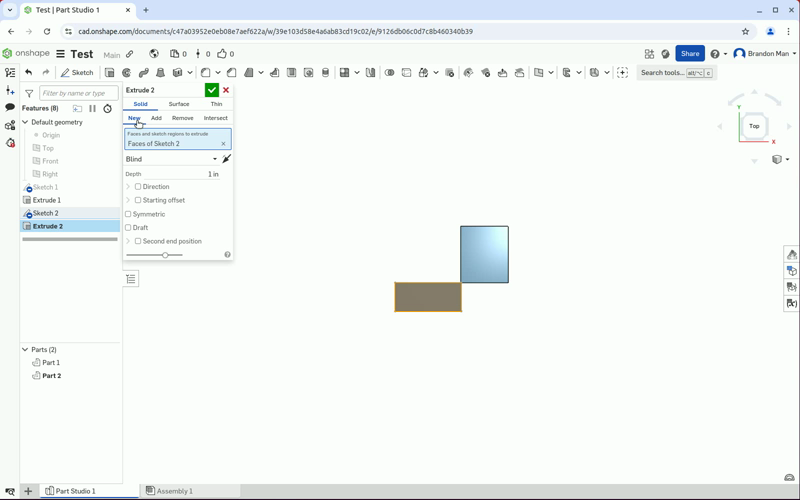
key(tab, 4)
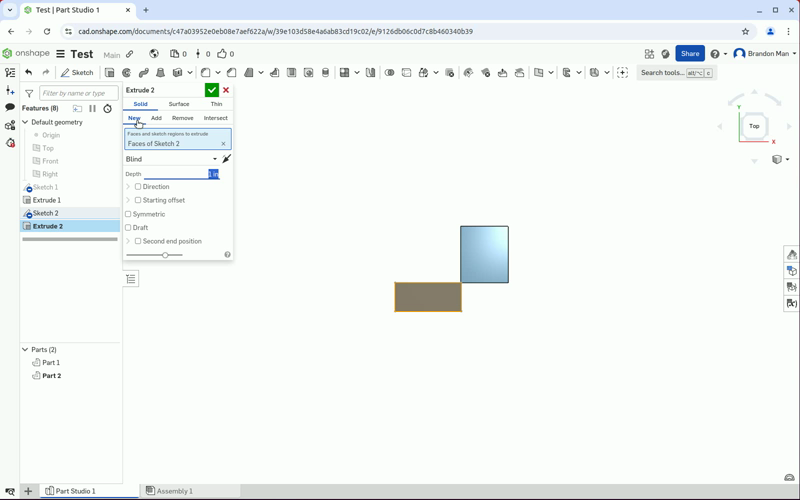
text(0.241)
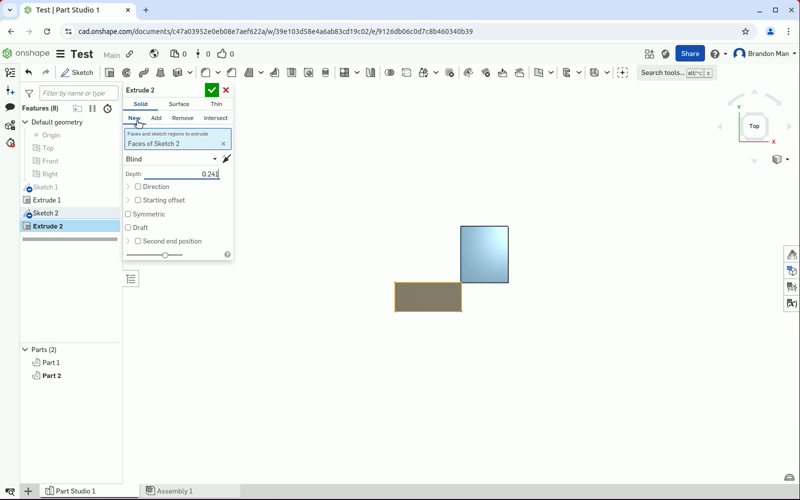
key(enter)
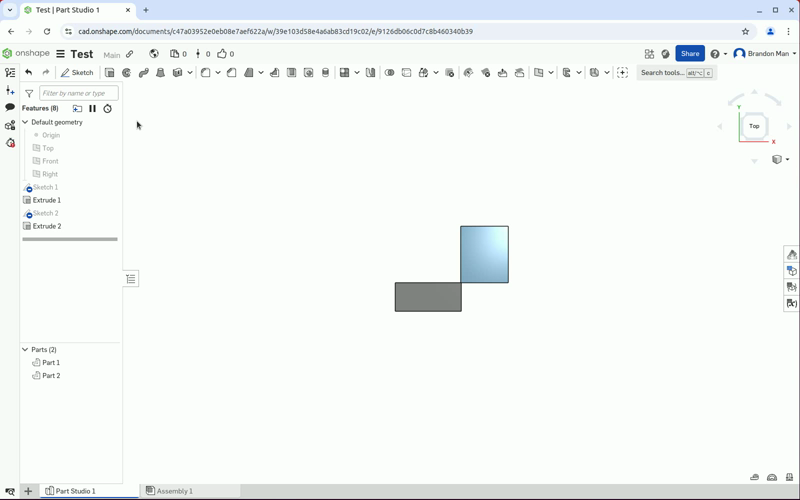
key(shift+h)
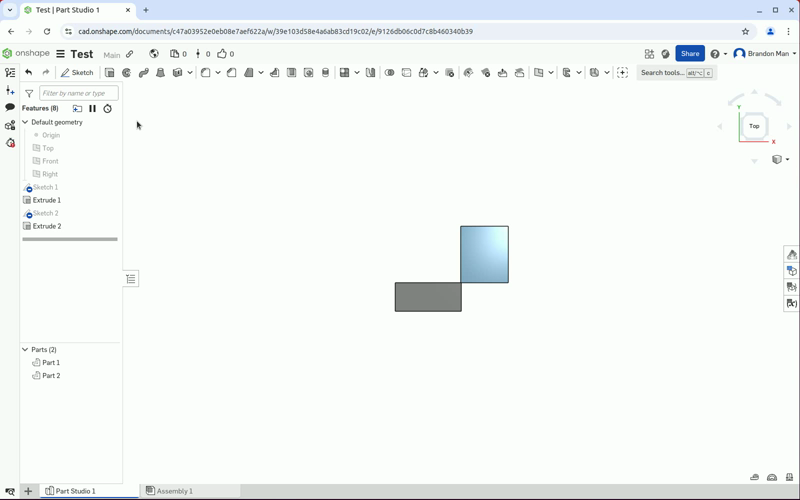
key(shift+h)
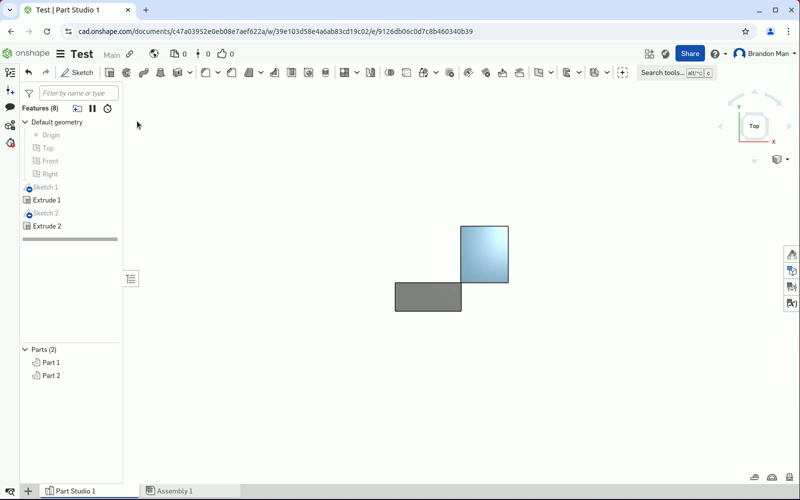
mouse_move(73, 189)
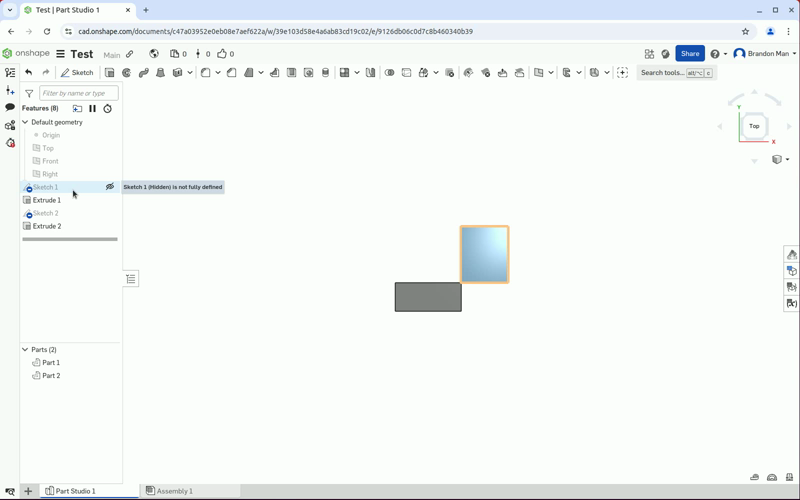
click(73, 189)
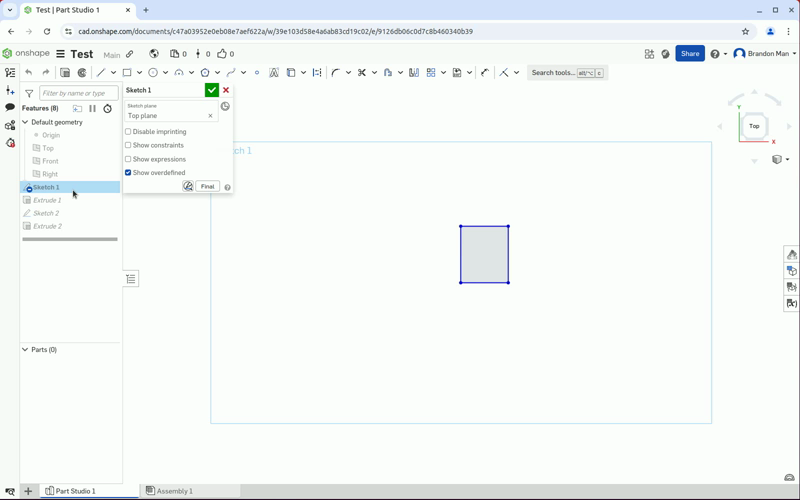
mouse_move(229, 92)
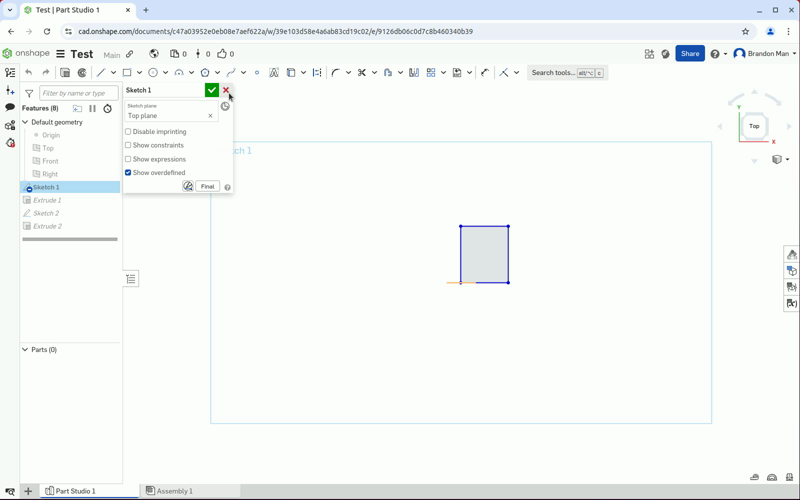
click(229, 92)
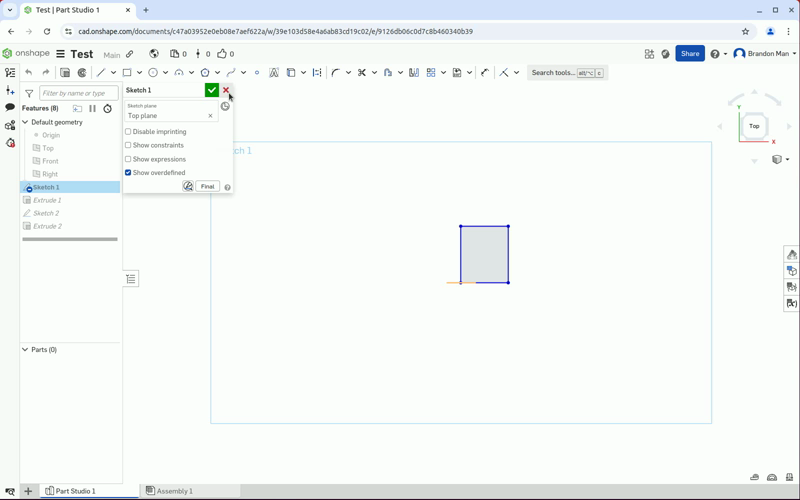
key(shift+s)
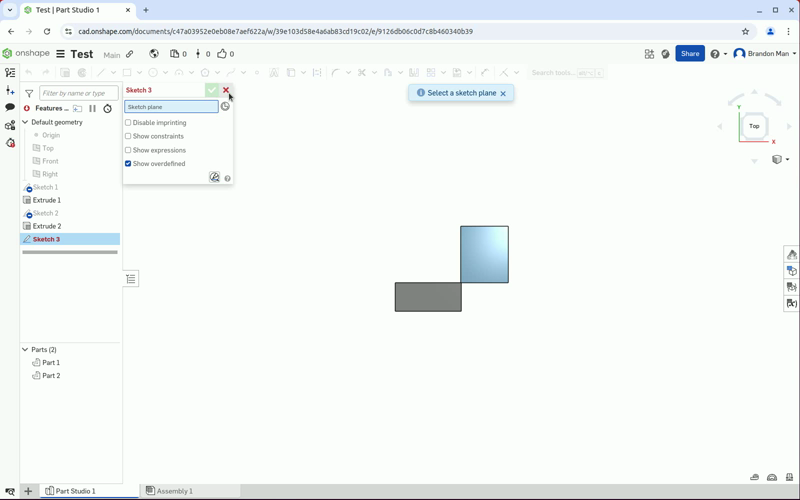
mouse_move(73, 150)
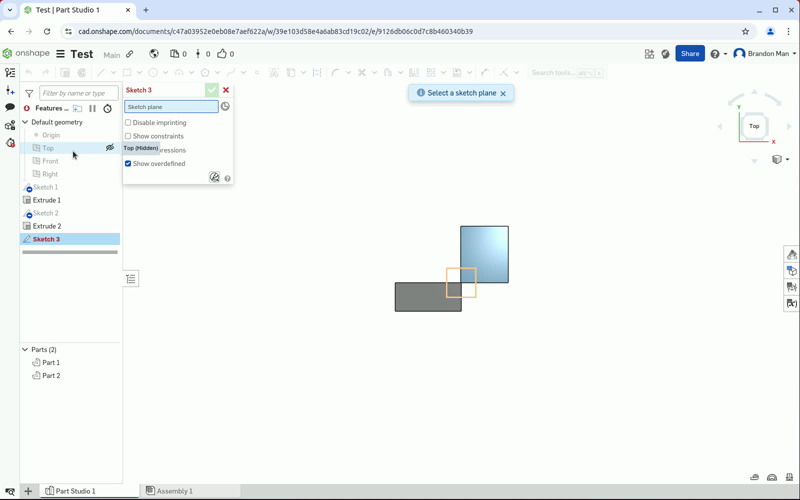
click(73, 150)
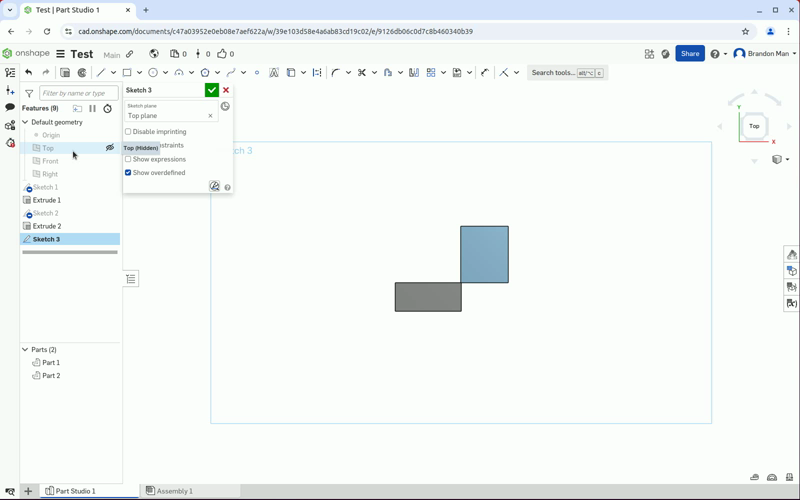
mouse_move(73, 352)
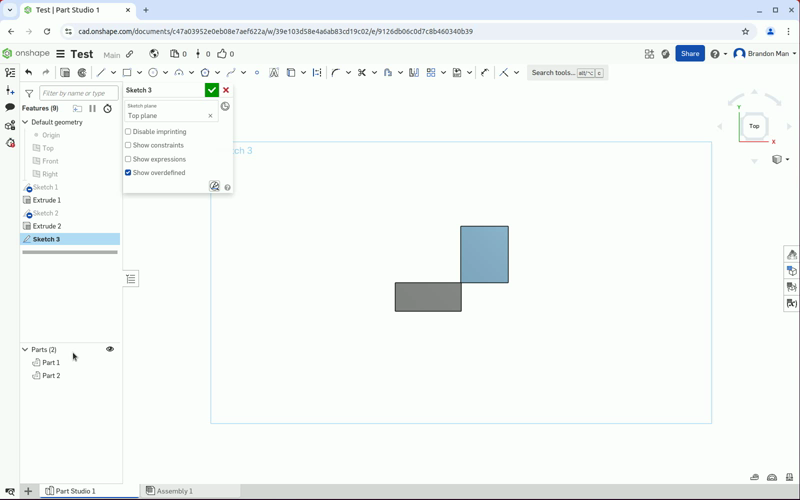
key(y)
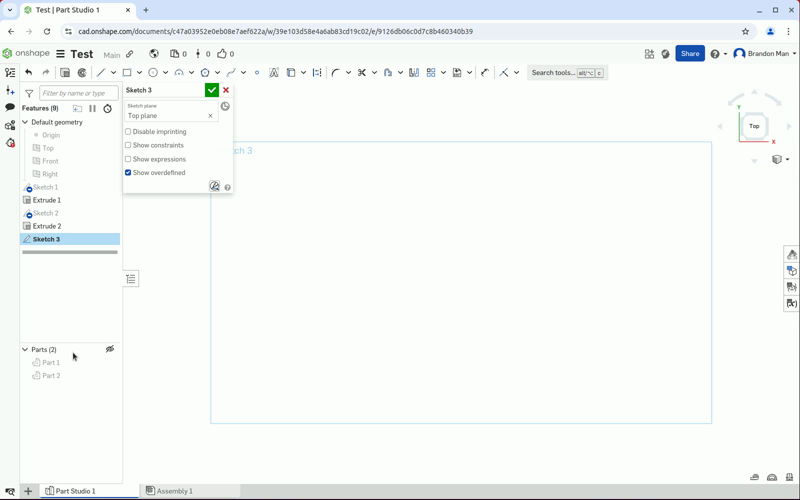
key(l)
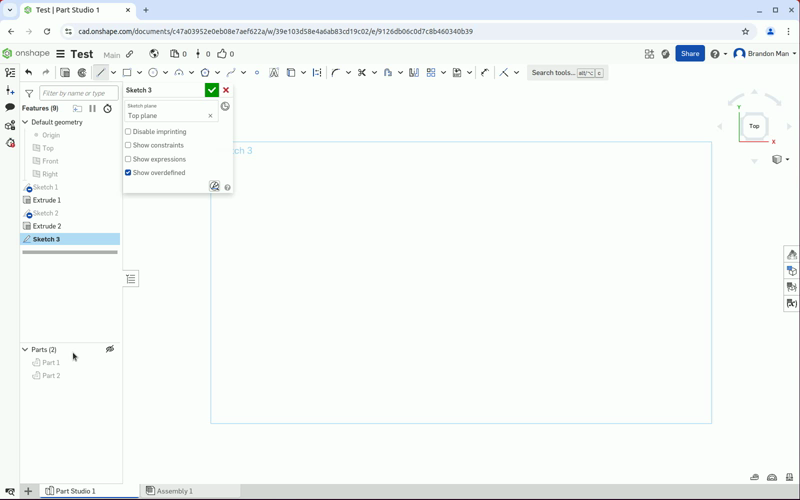
key_down(shift)
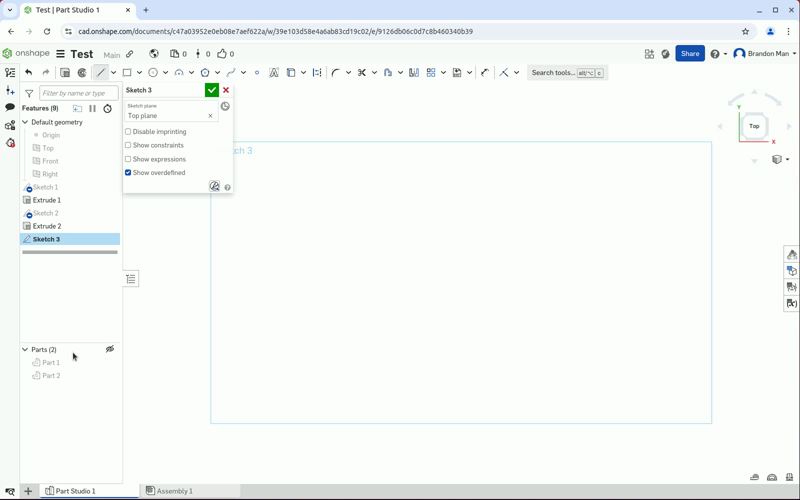
mouse_move(507, 311)
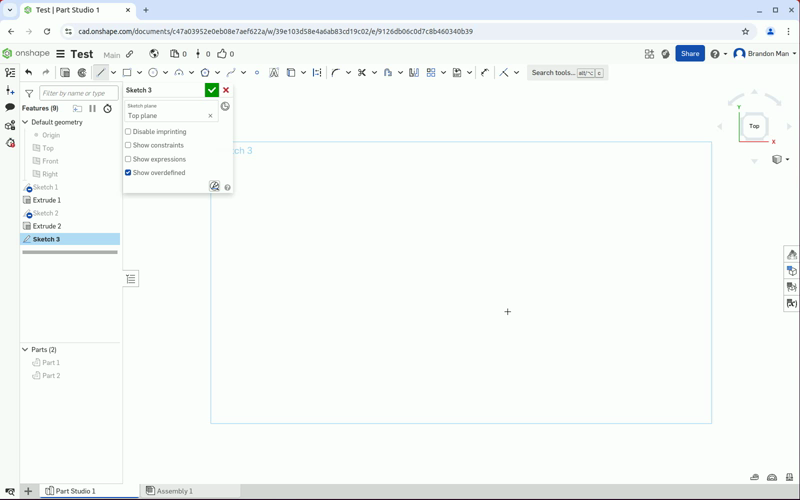
click(507, 311)
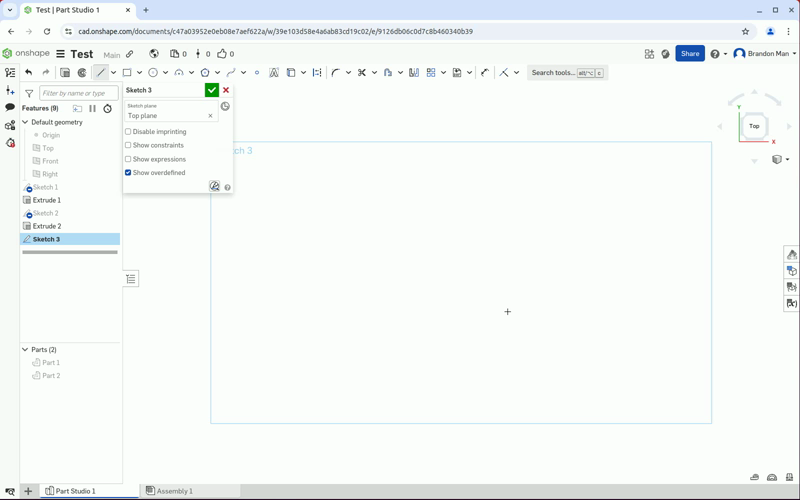
key_up(shift)
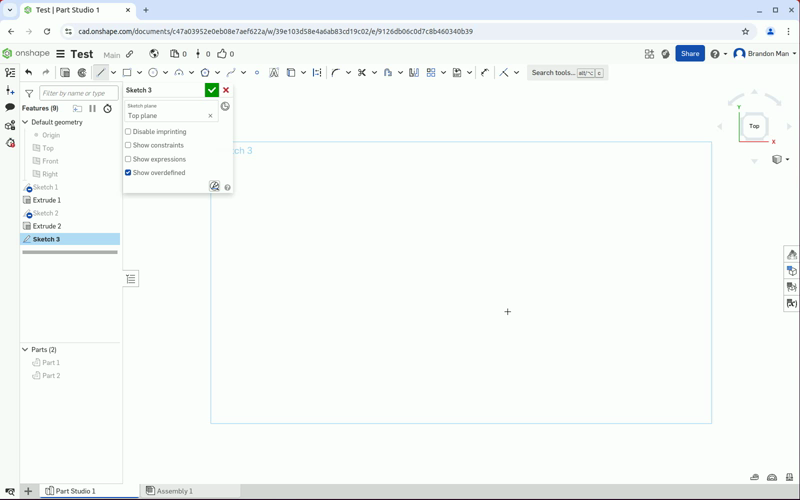
key_down(shift)
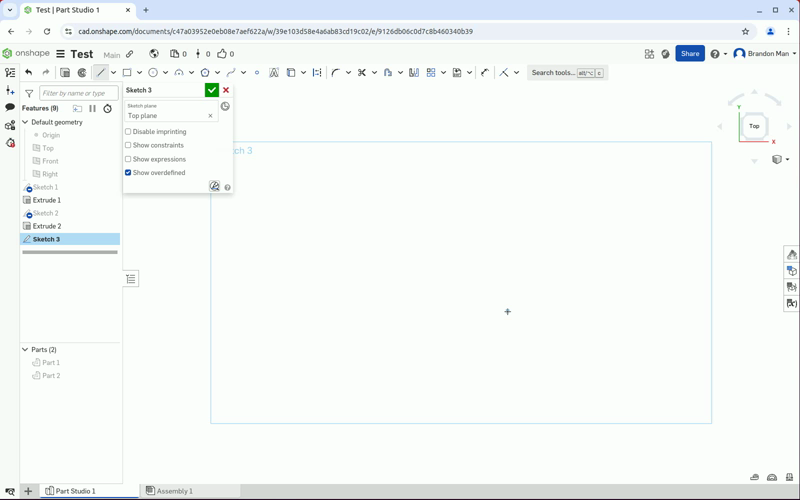
mouse_move(573, 311)
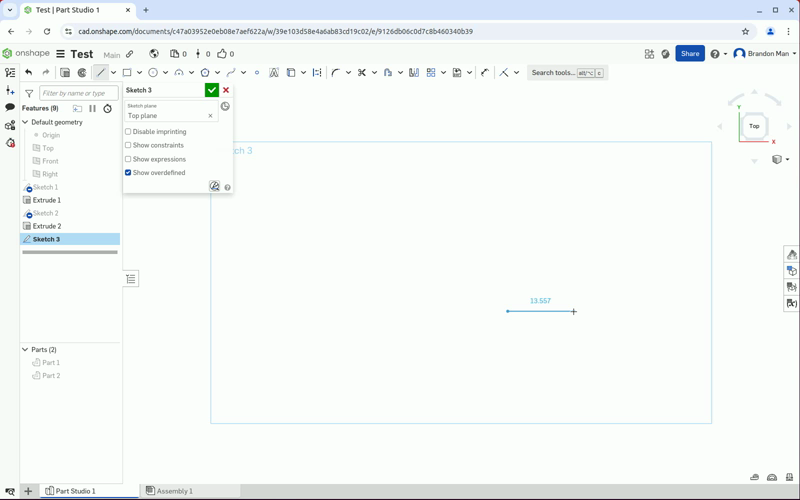
click(573, 311)
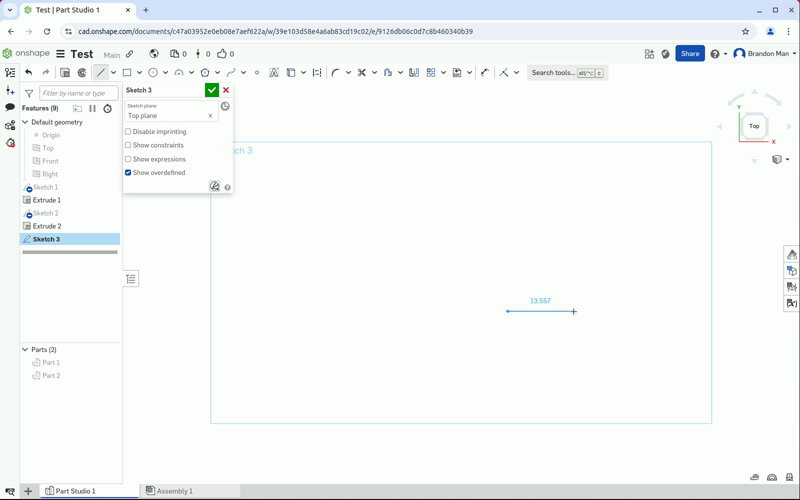
key_up(shift)
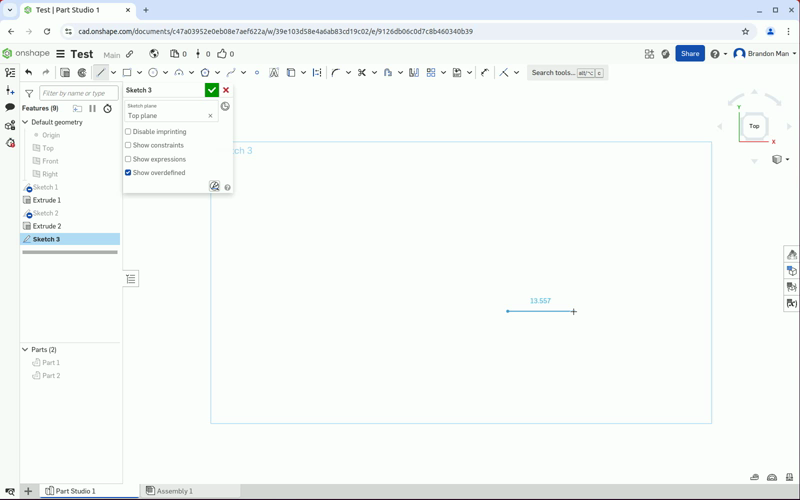
key_down(shift)
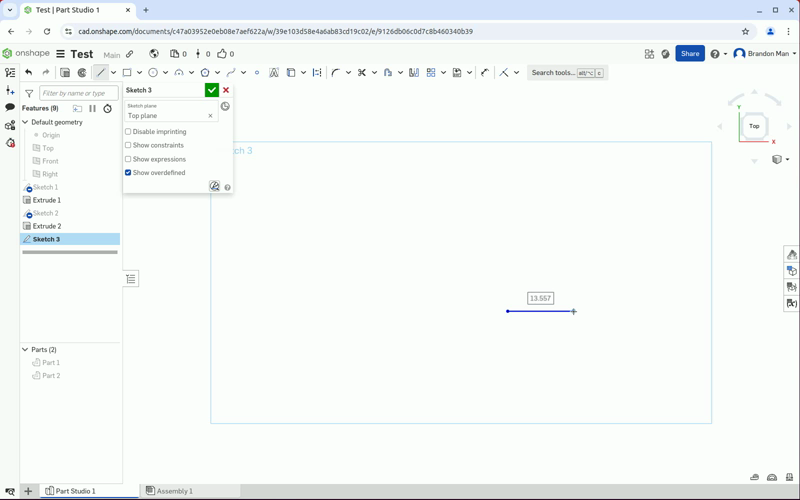
mouse_move(589, 311)
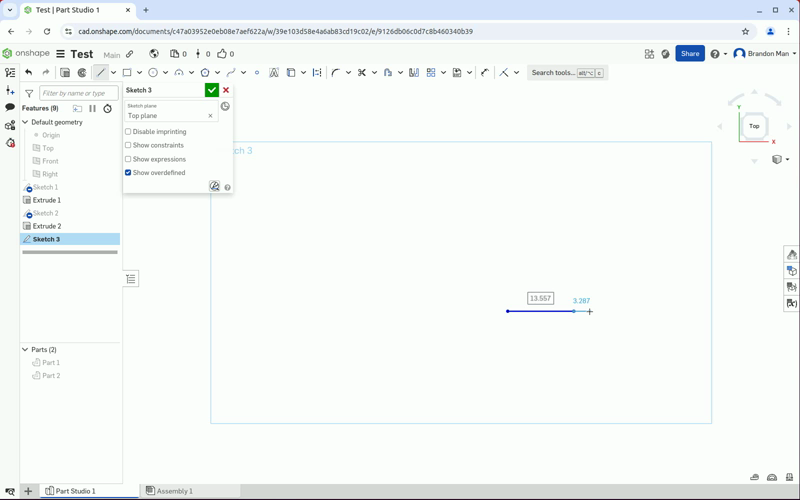
mouse_move(573, 282)
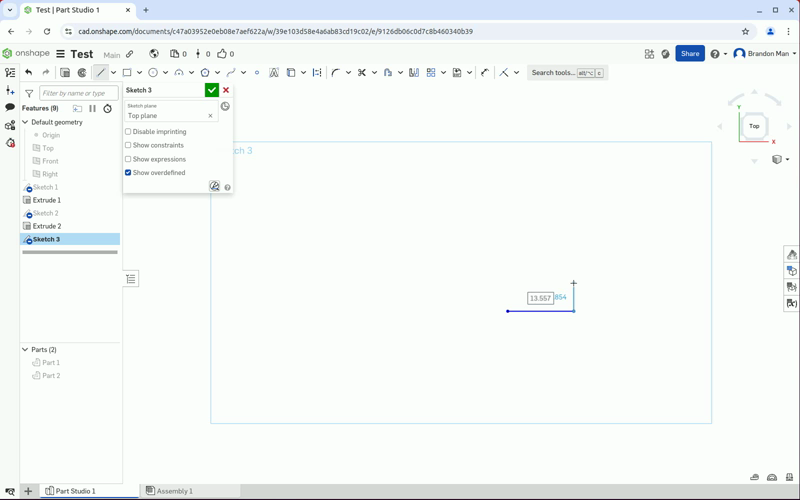
click(573, 282)
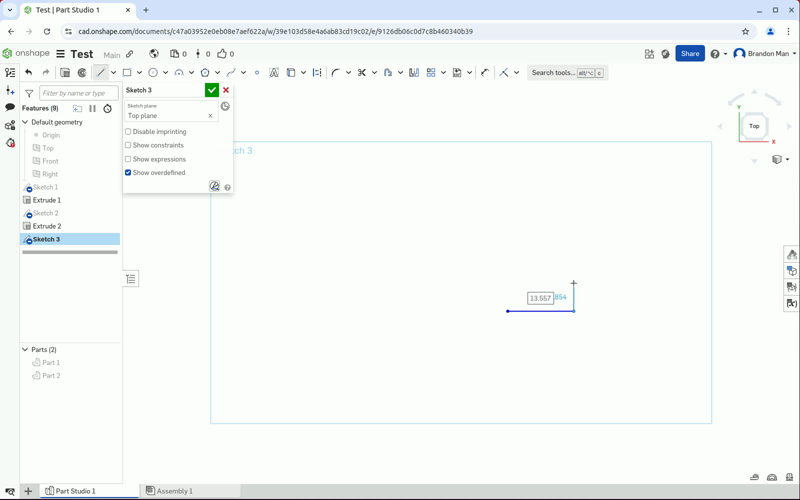
key_up(shift)
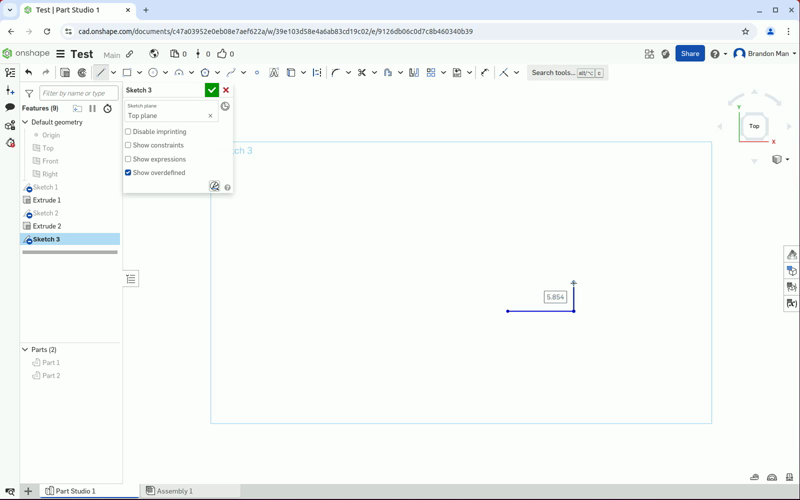
key_down(shift)
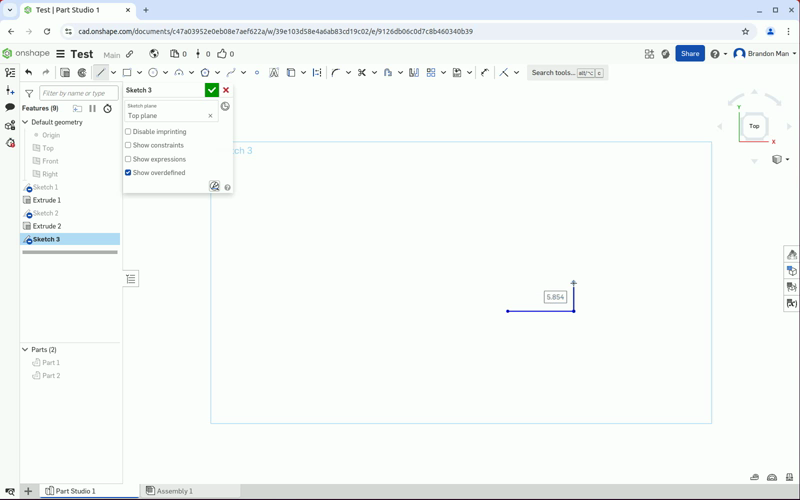
mouse_move(507, 282)
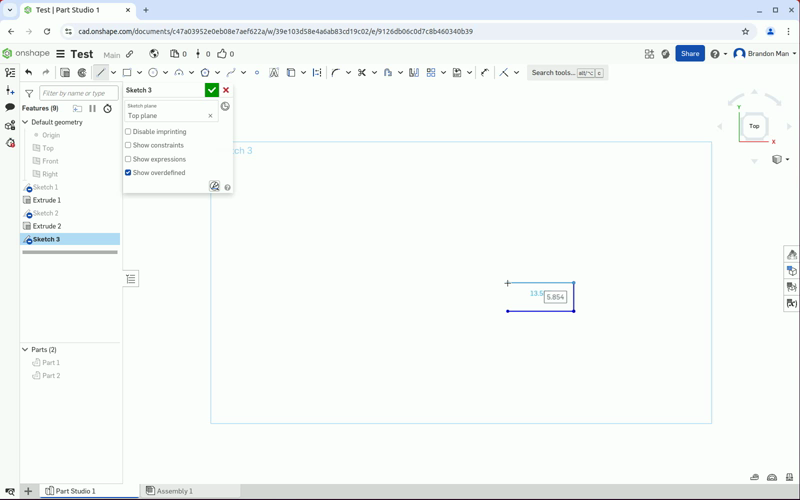
click(507, 282)
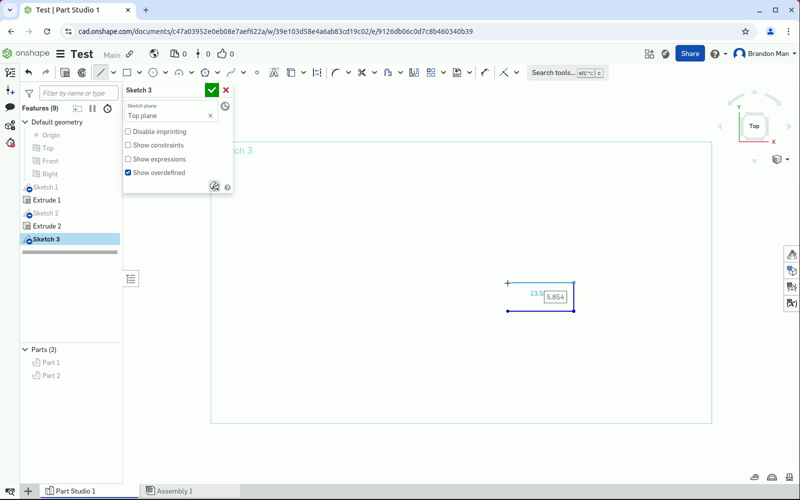
key_up(shift)
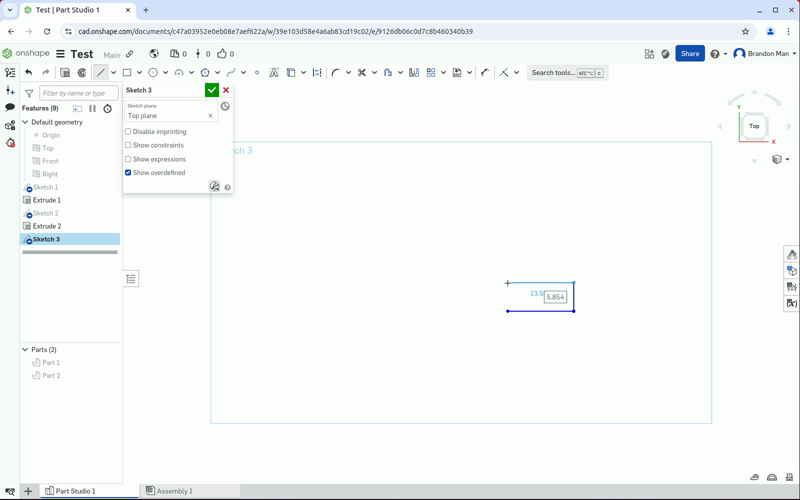
mouse_move(537, 282)
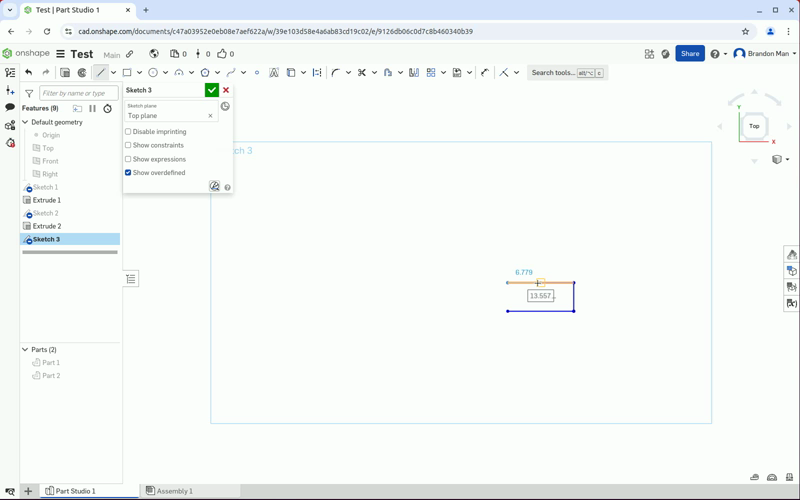
key_down(shift)
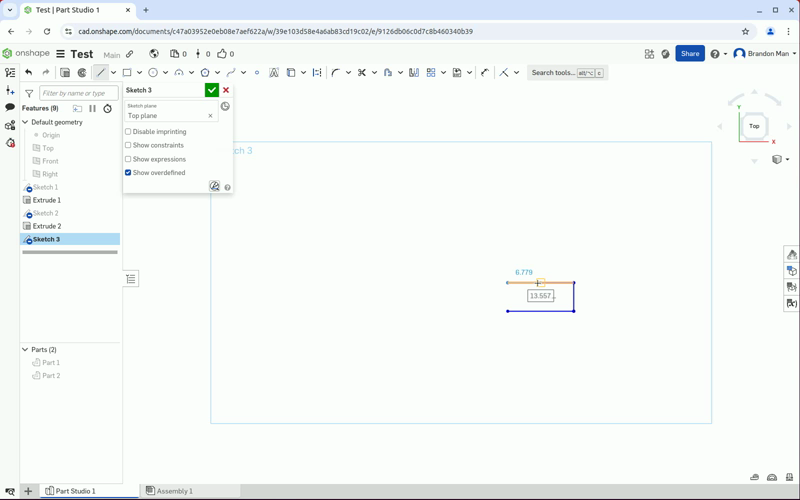
mouse_move(507, 311)
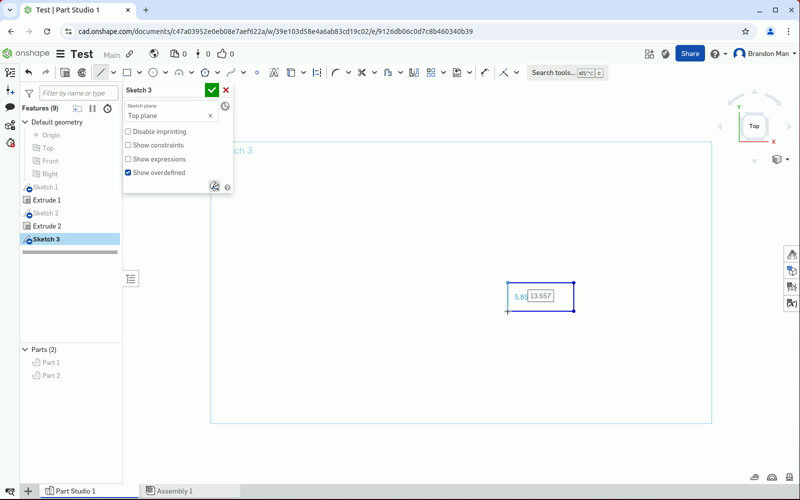
key_up(shift)
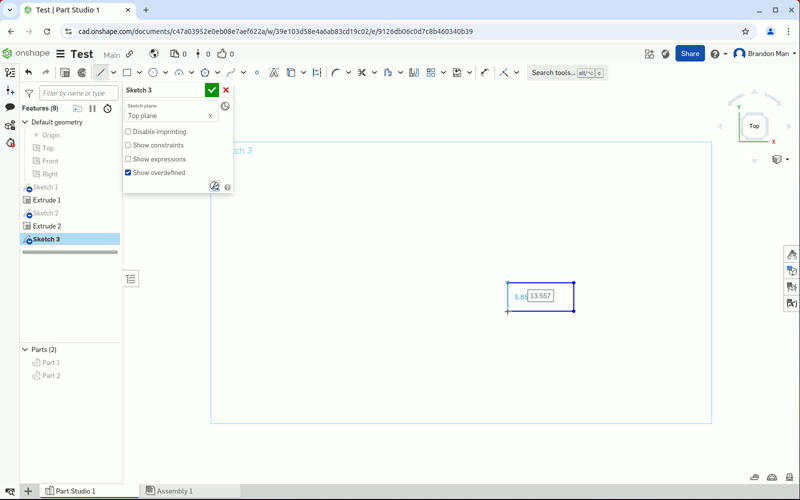
click(507, 311)
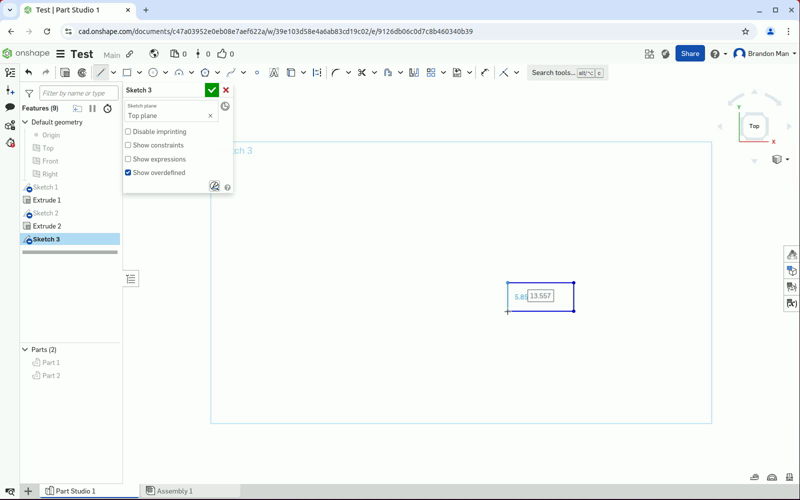
key(esc)
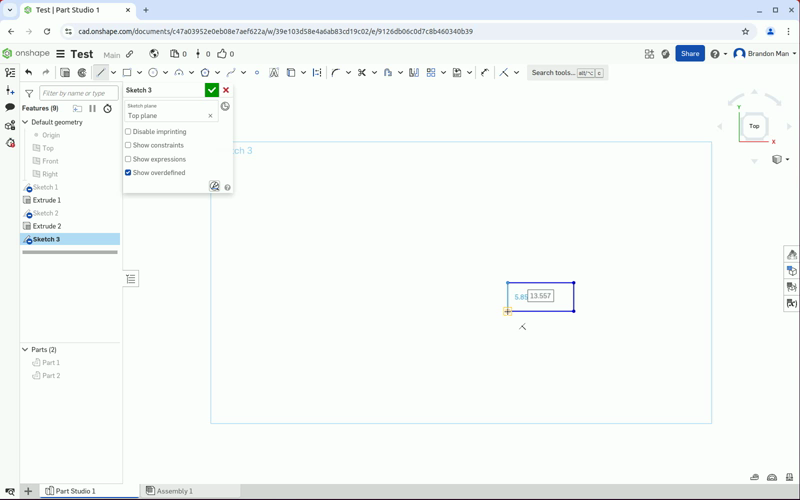
mouse_move(553, 298)
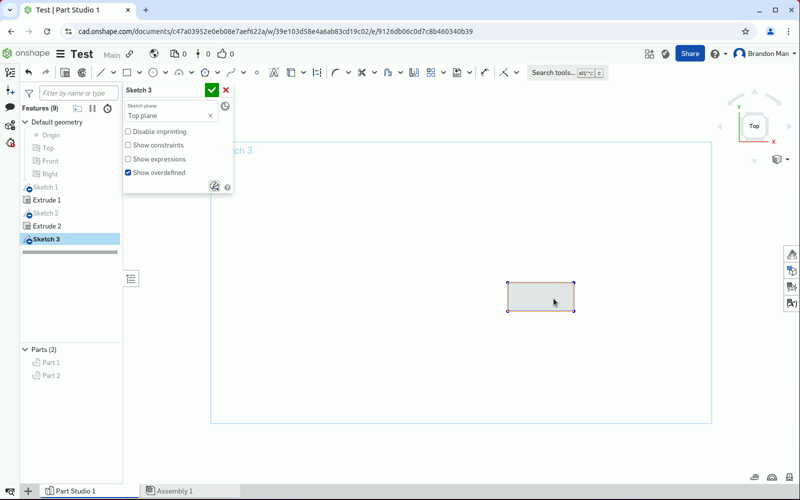
click(553, 298)
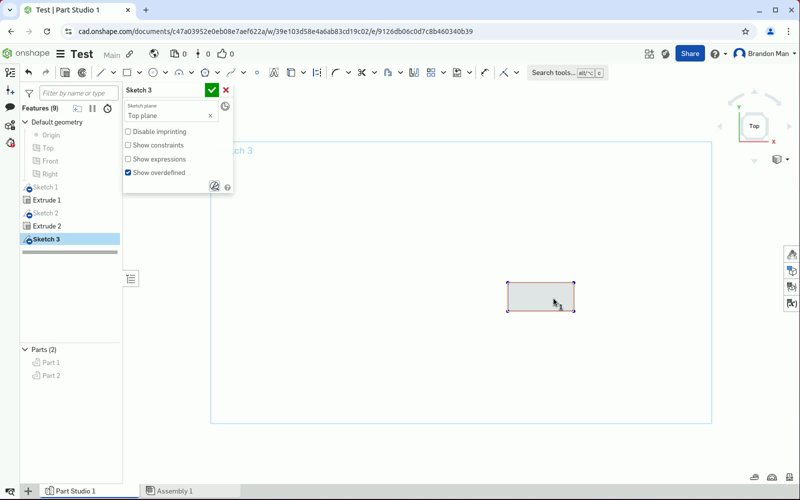
mouse_move(73, 352)
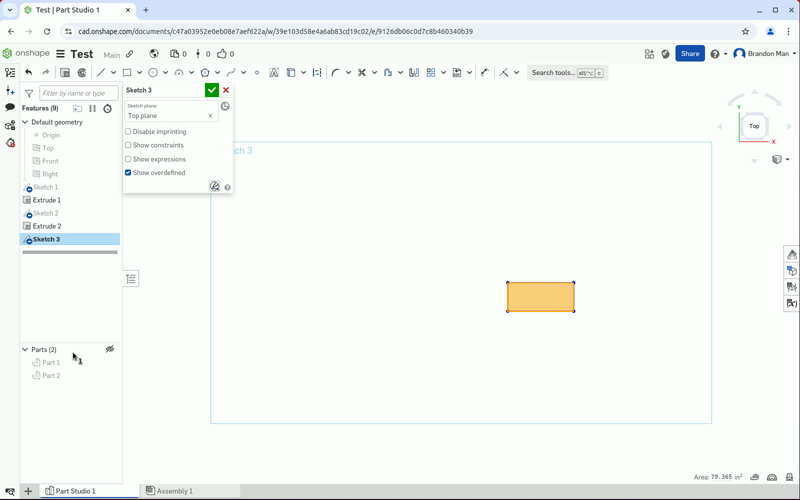
key(shift+y)
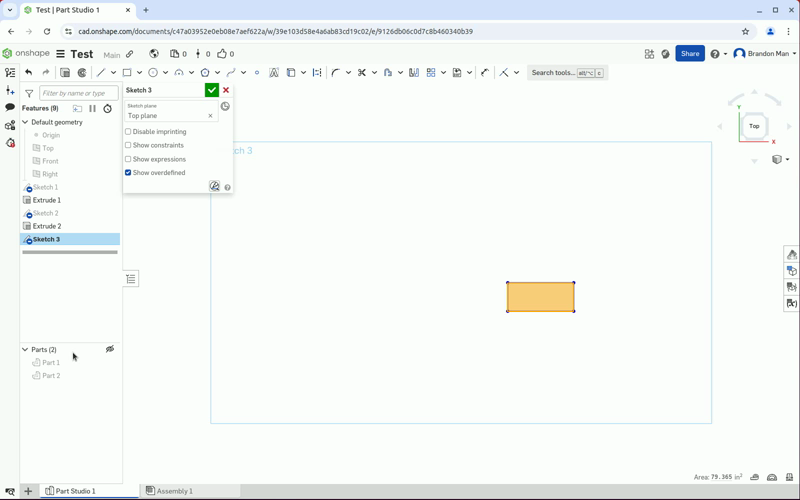
key(shift+e)
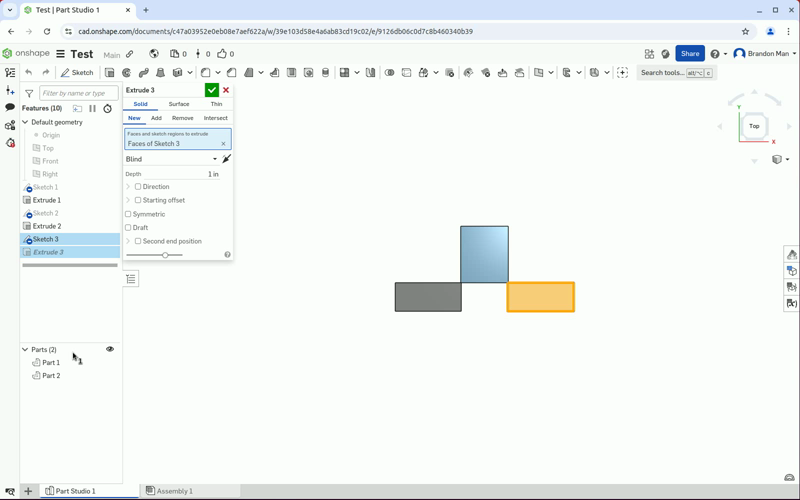
mouse_move(143, 106)
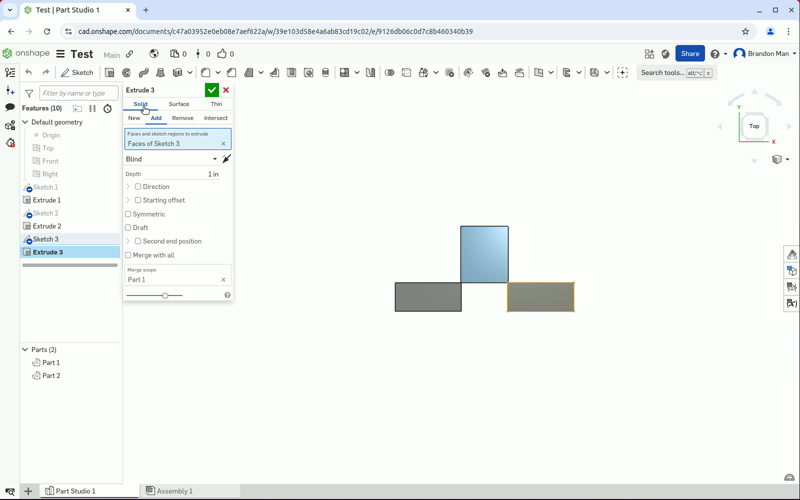
click(143, 106)
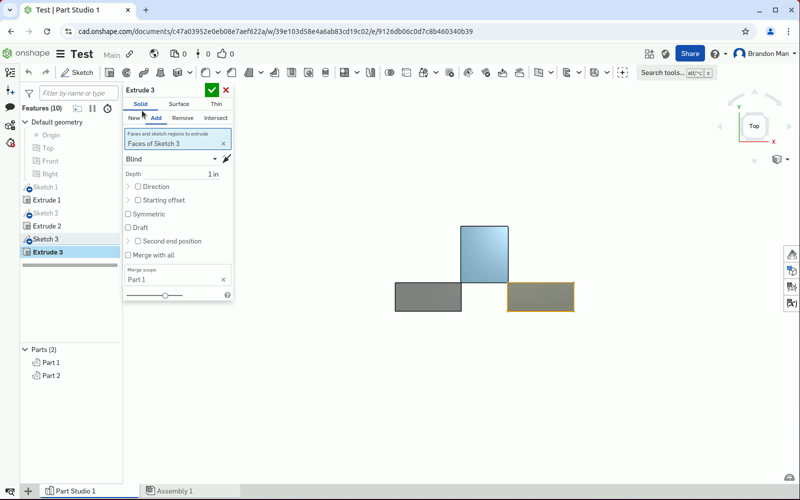
mouse_move(137, 120)
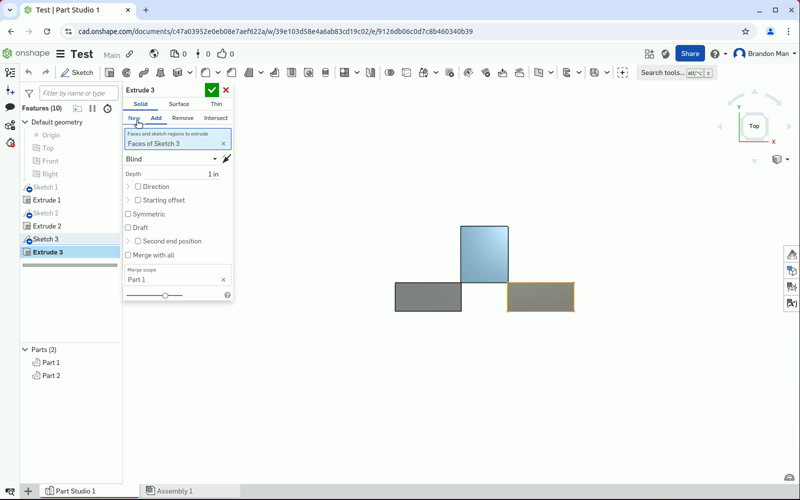
click(137, 120)
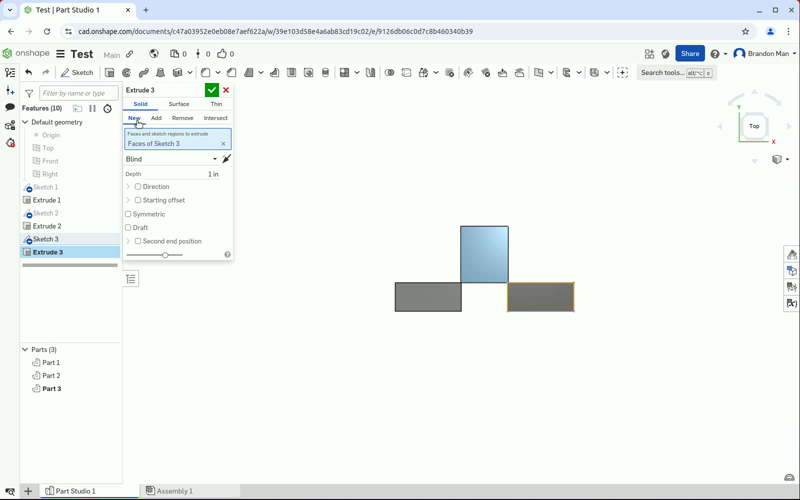
key(tab, 4)
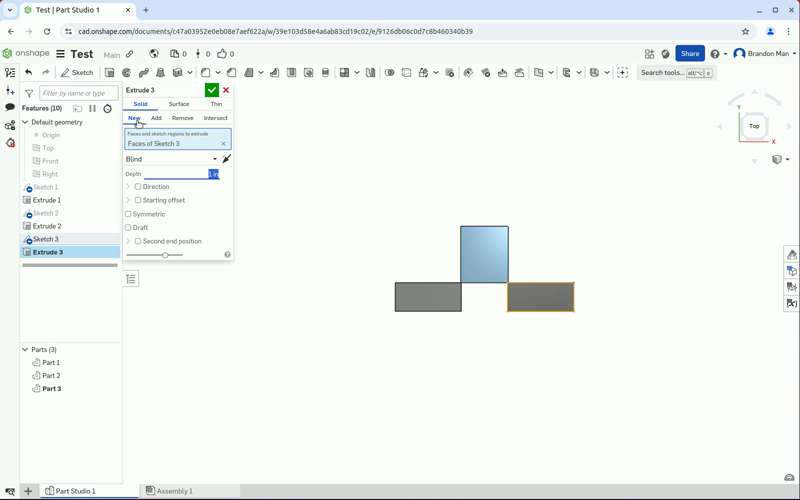
text(0.241)
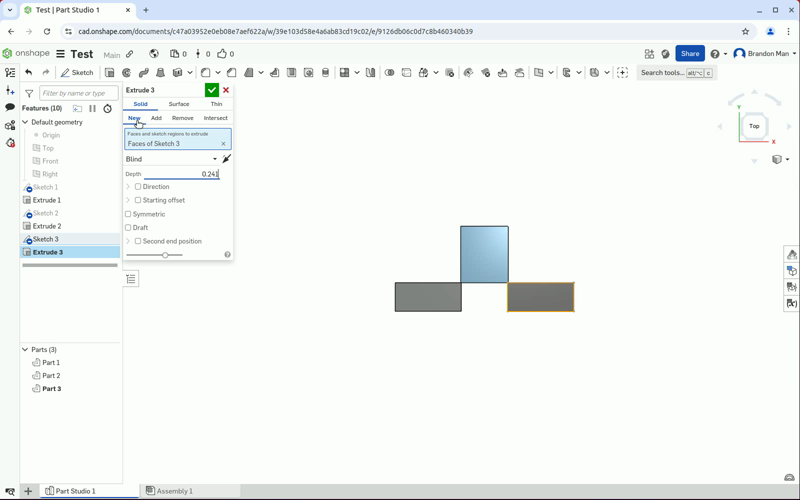
key(enter)
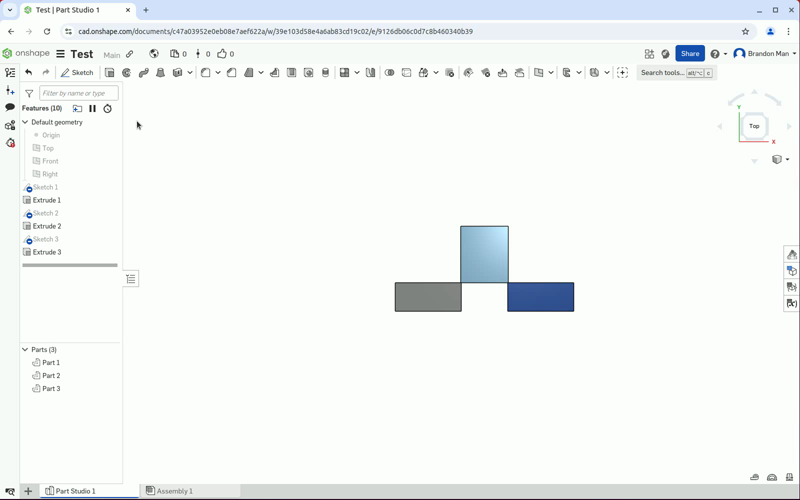
key(shift+h)
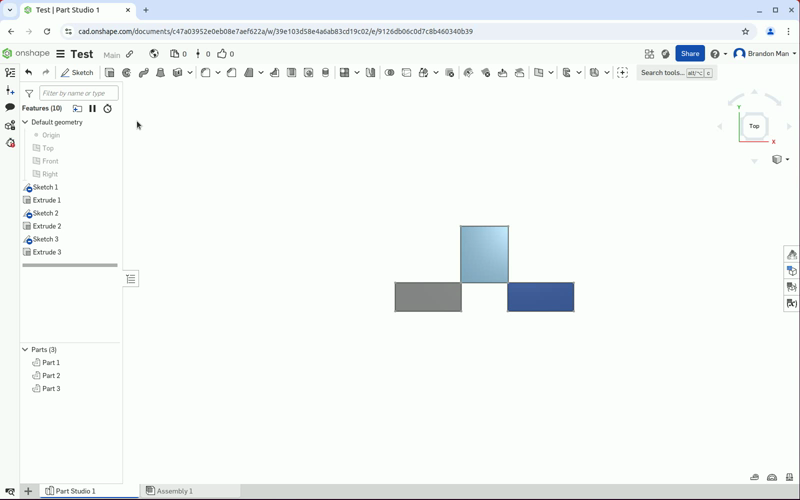
key(shift+h)
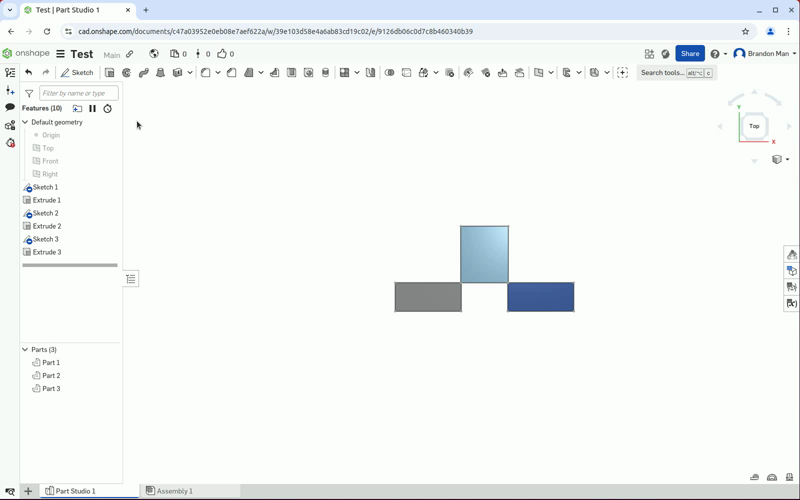
key(shift+7)
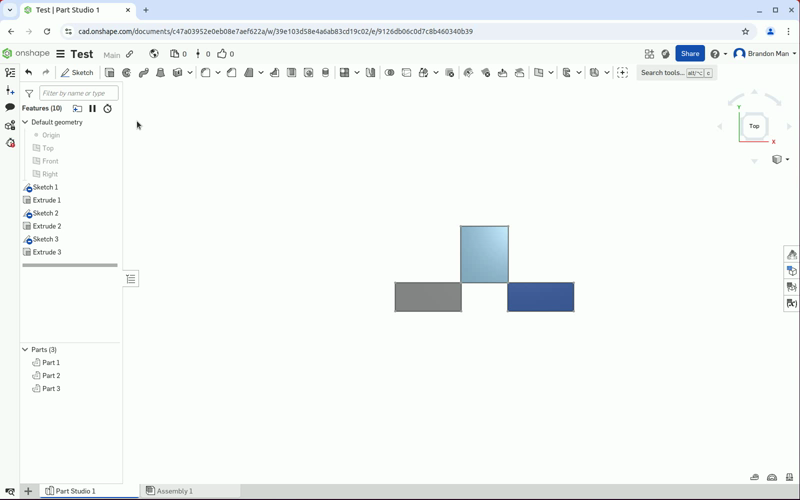
key(up, 3)
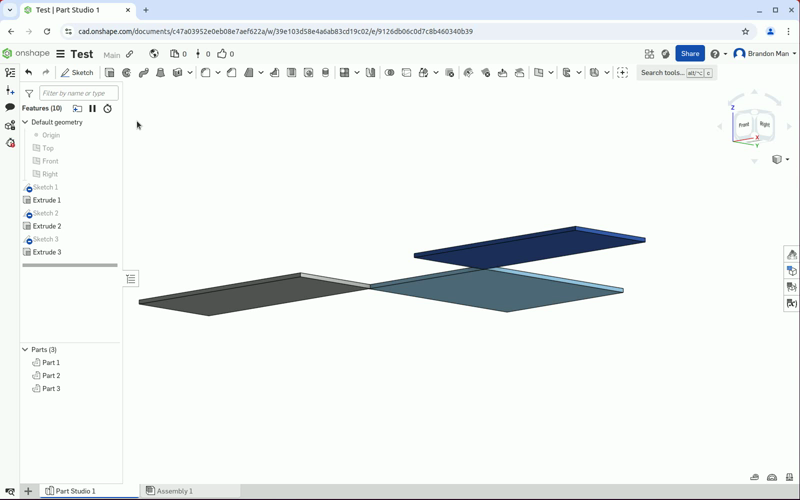
key(left, 3)
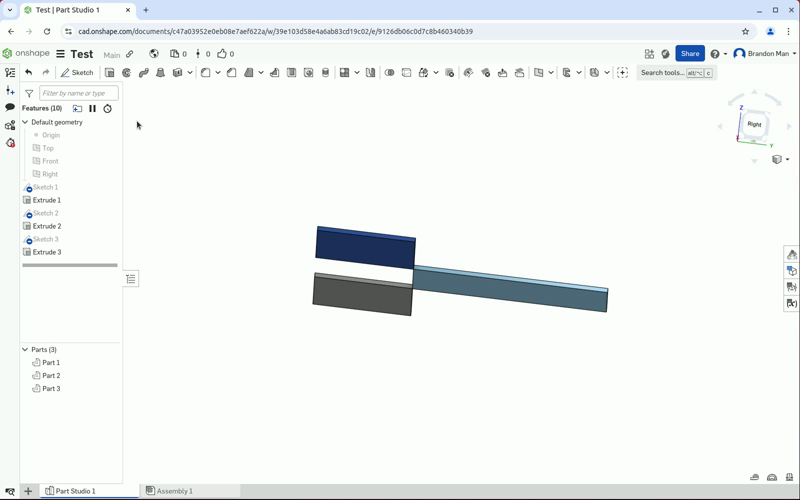
key(right, 3)
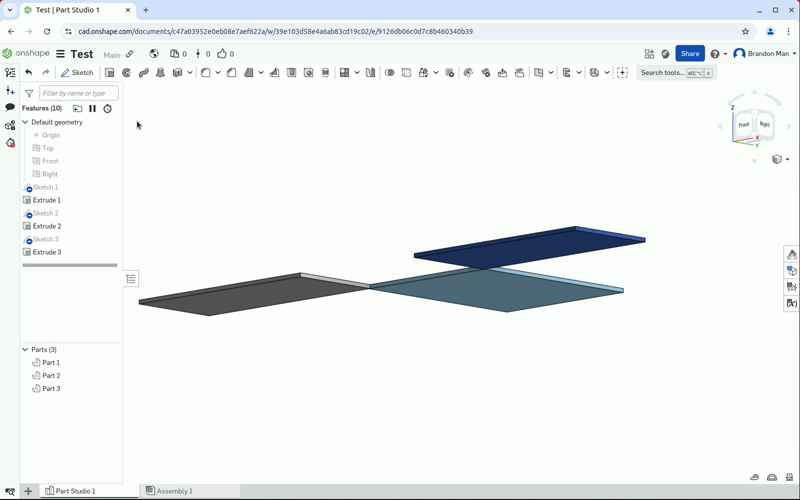
key(down, 3)
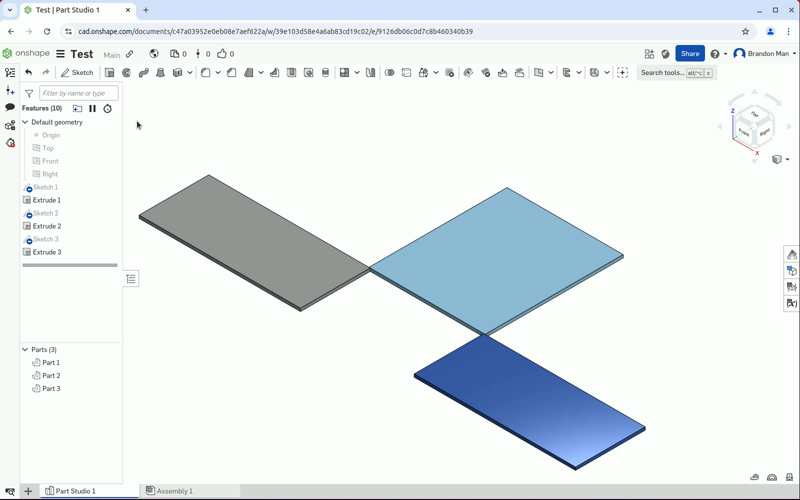
mouse_move(73, 189)
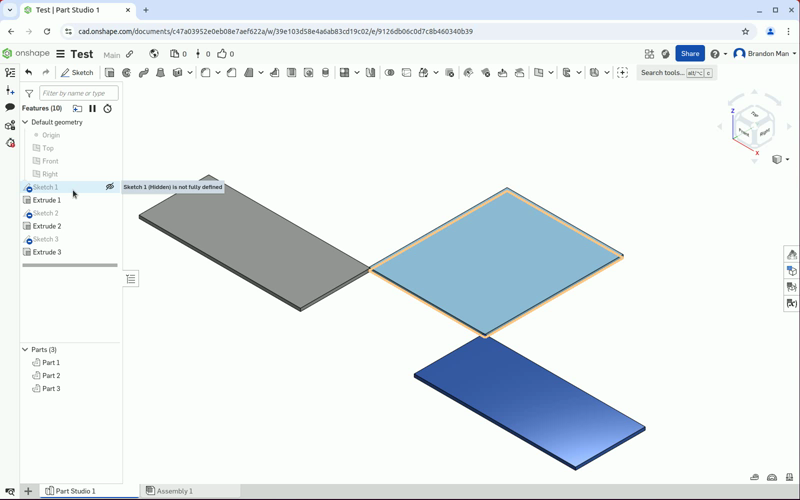
click(73, 189)